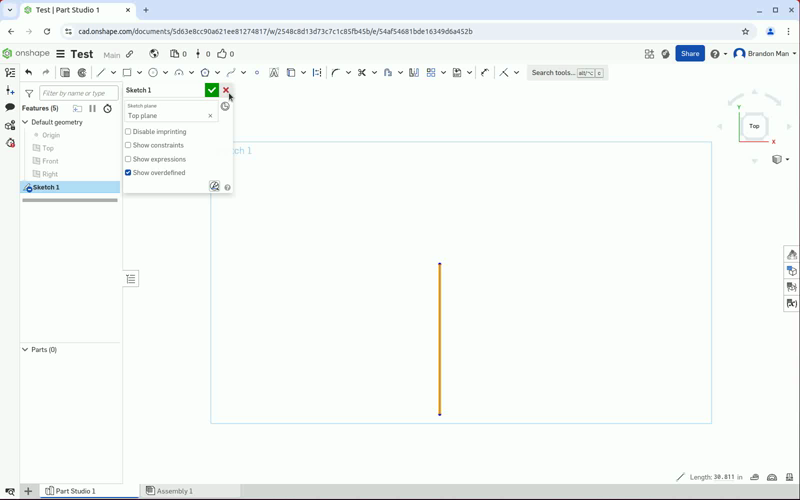
key(shift+h)
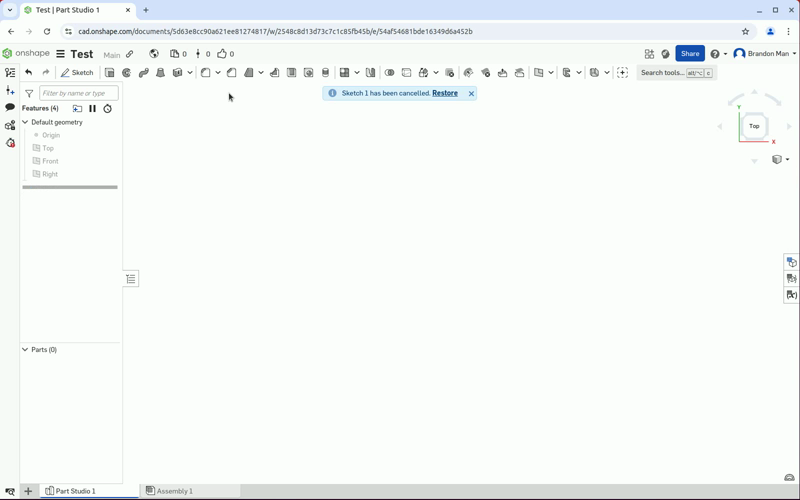
mouse_move(73, 352)
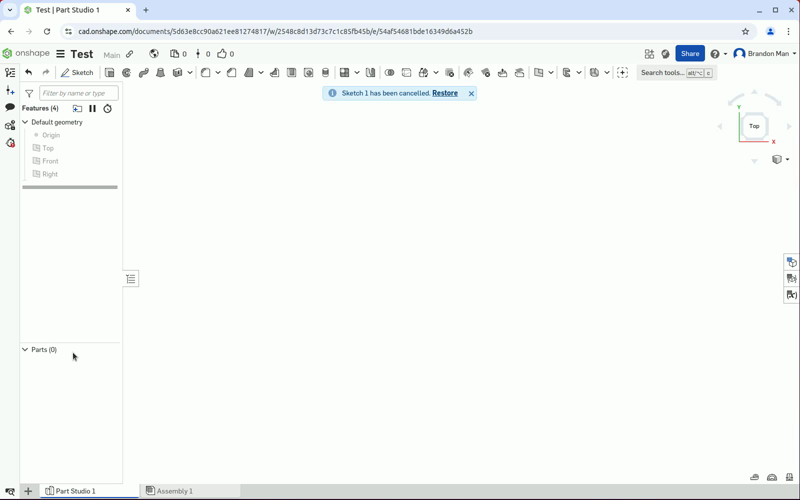
key(y)
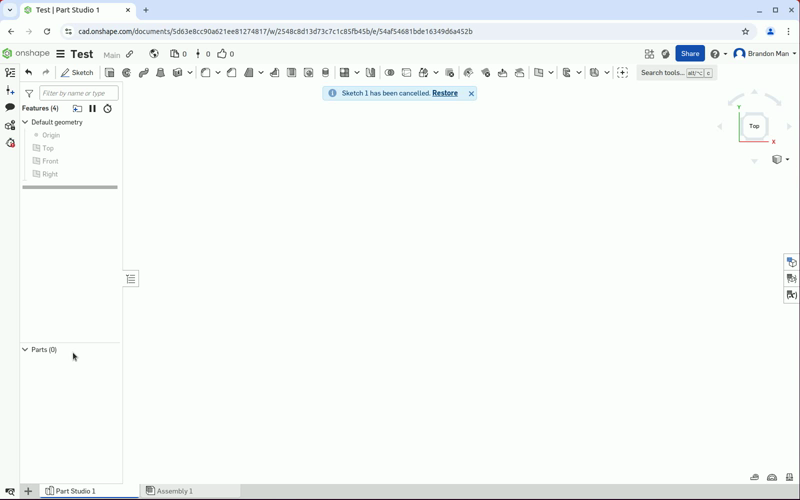
key(shift+p)
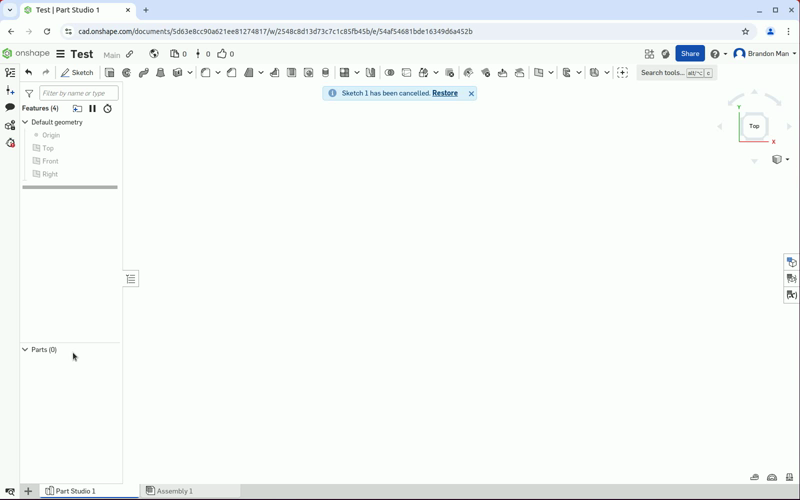
key(space)
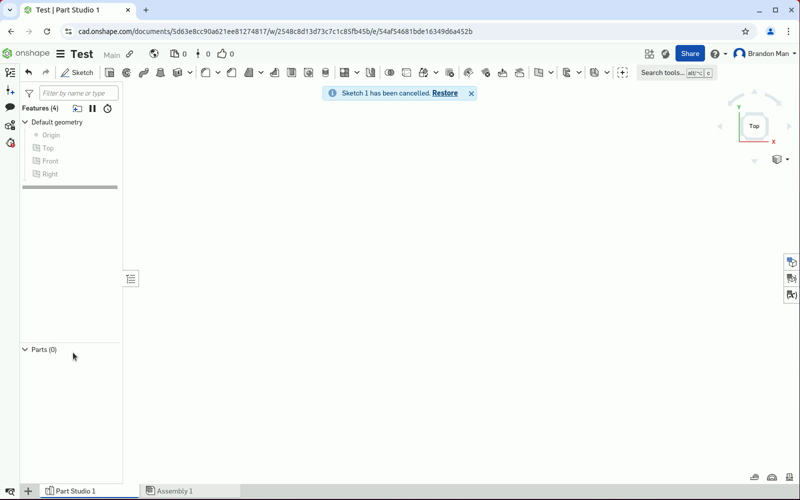
key_down(shift)
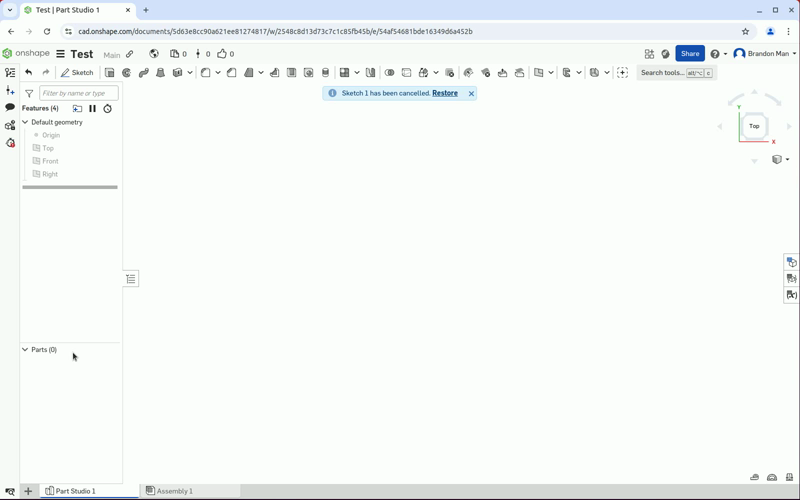
key(up)
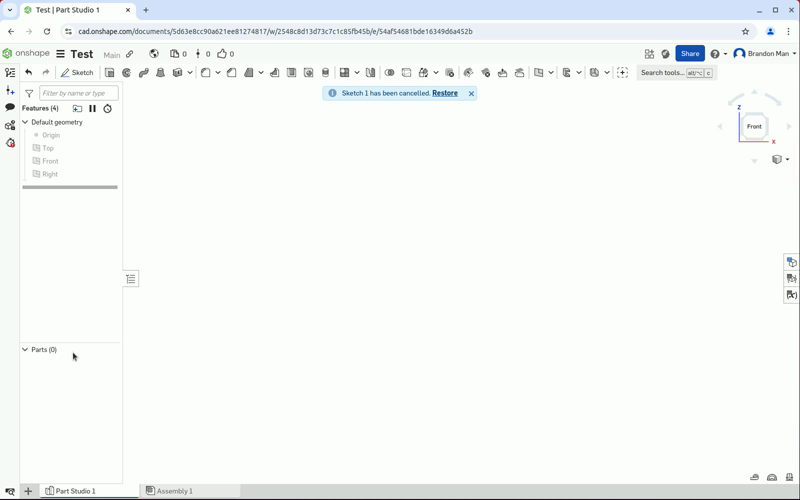
key_up(shift)
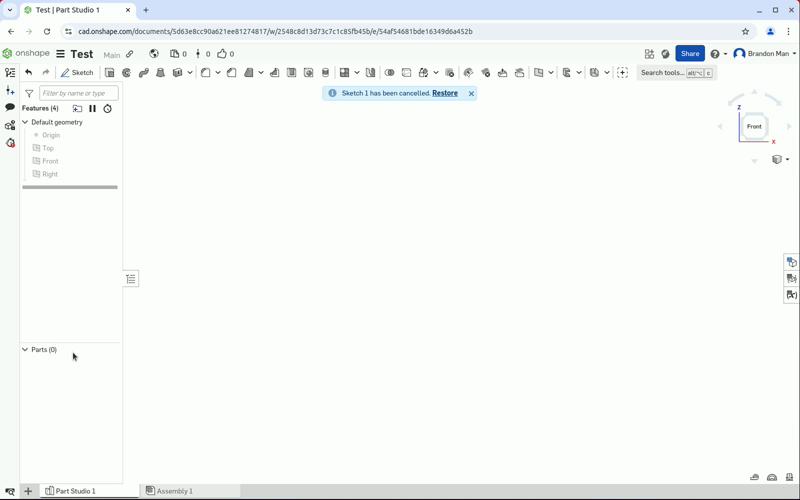
mouse_move(73, 352)
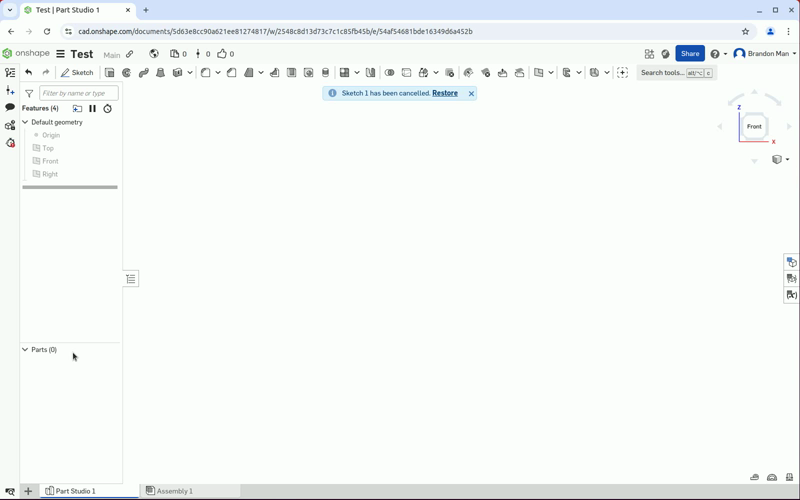
key(shift+y)
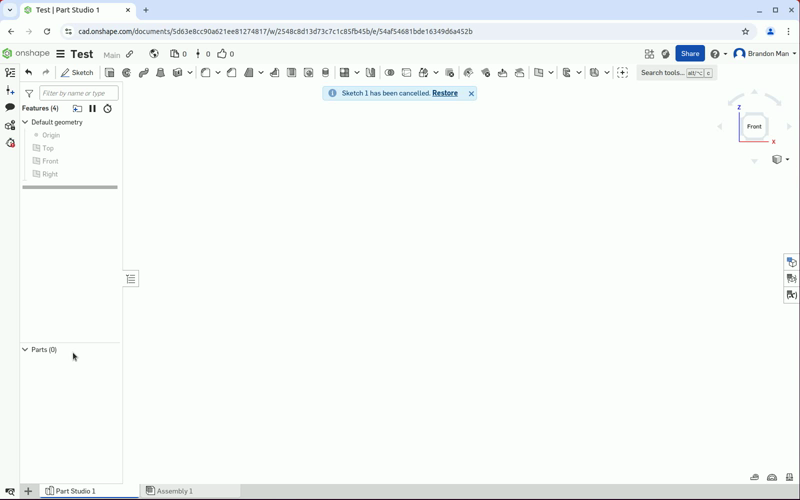
key(shift+s)
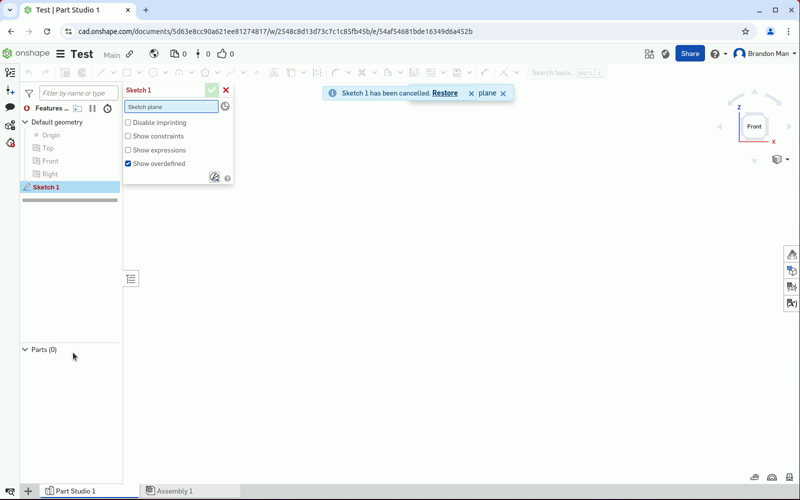
mouse_move(73, 163)
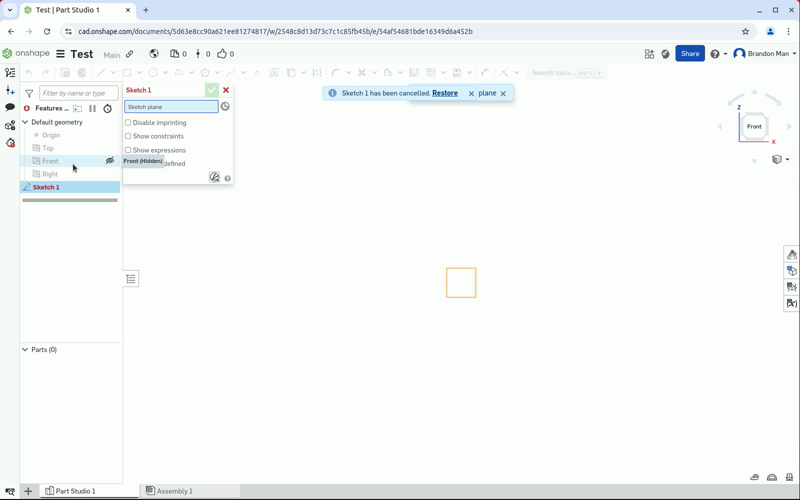
click(73, 163)
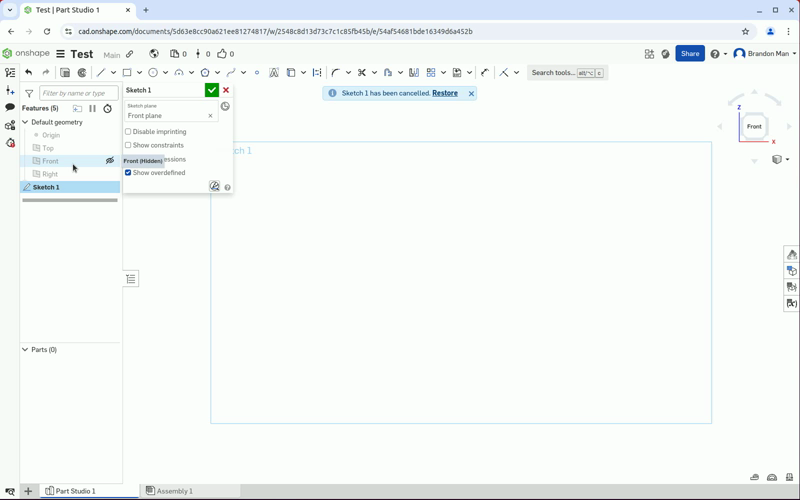
mouse_move(73, 352)
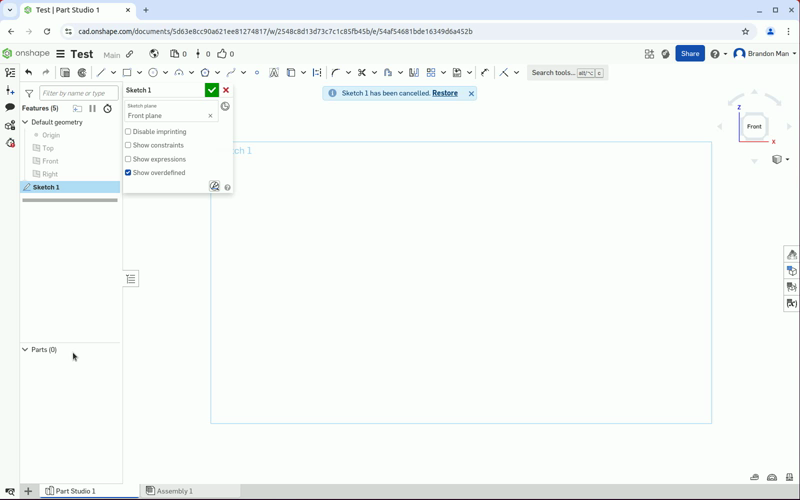
key(y)
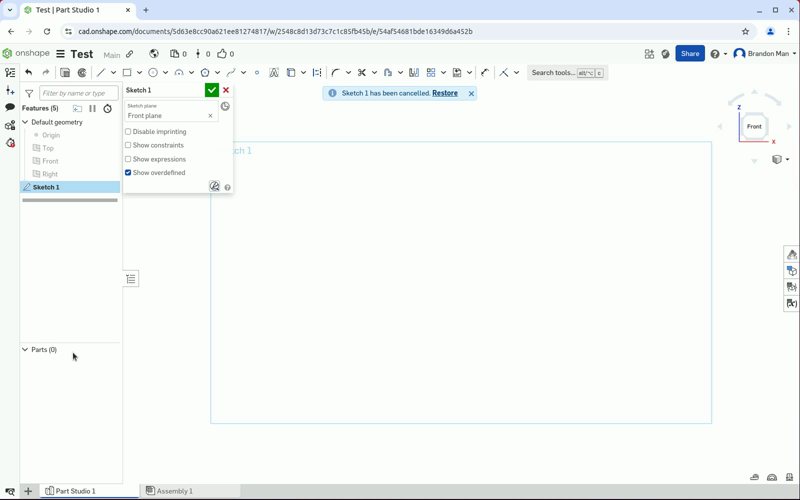
key(l)
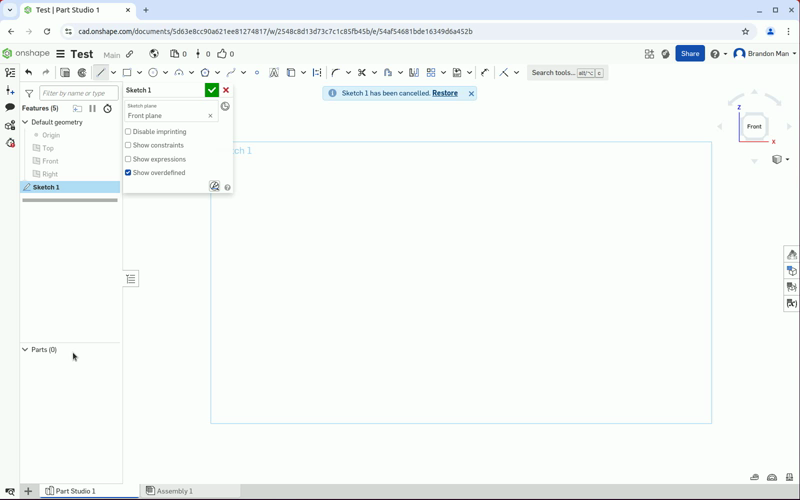
key_down(shift)
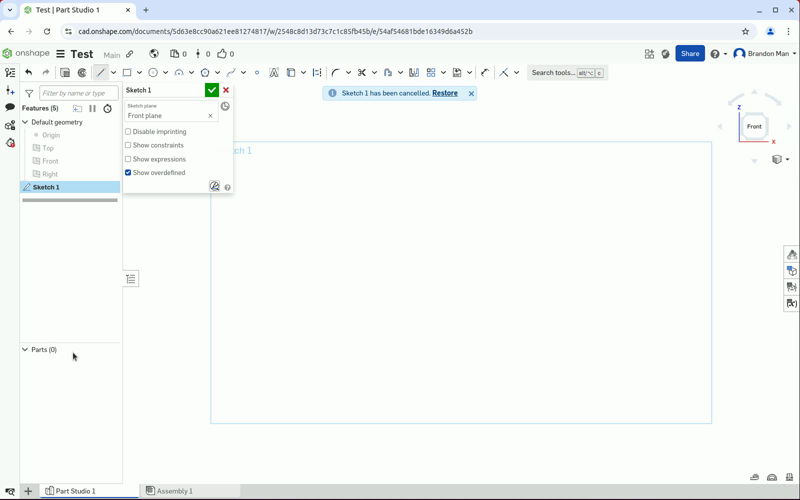
mouse_move(399, 273)
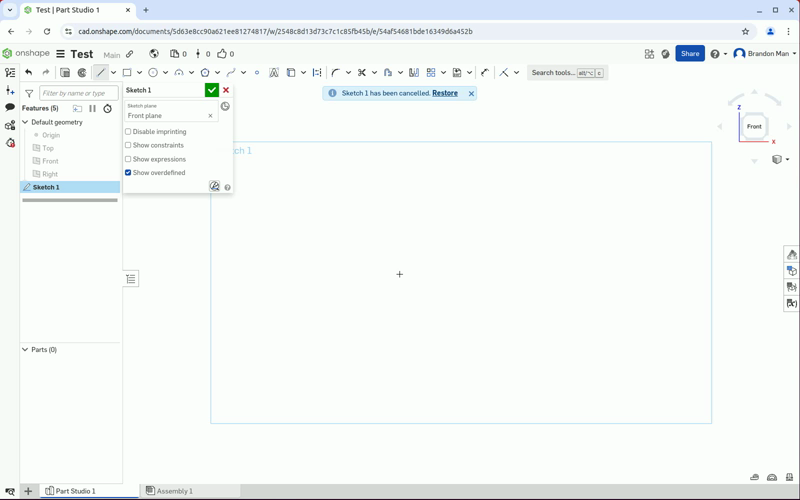
click(399, 273)
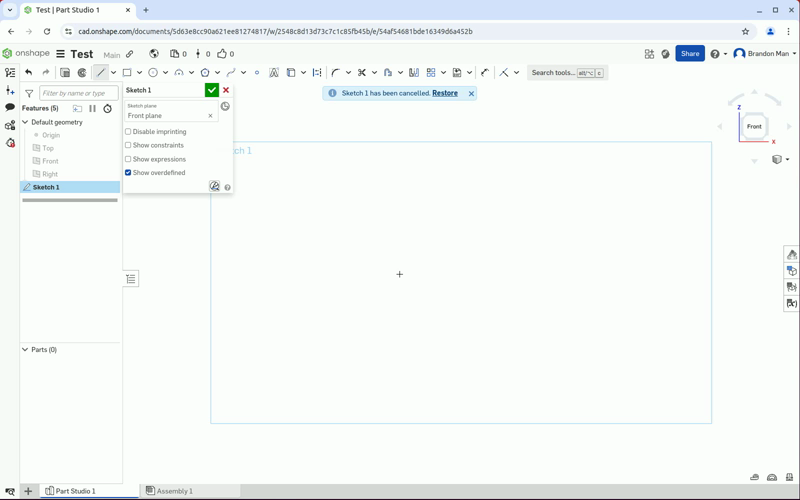
key_up(shift)
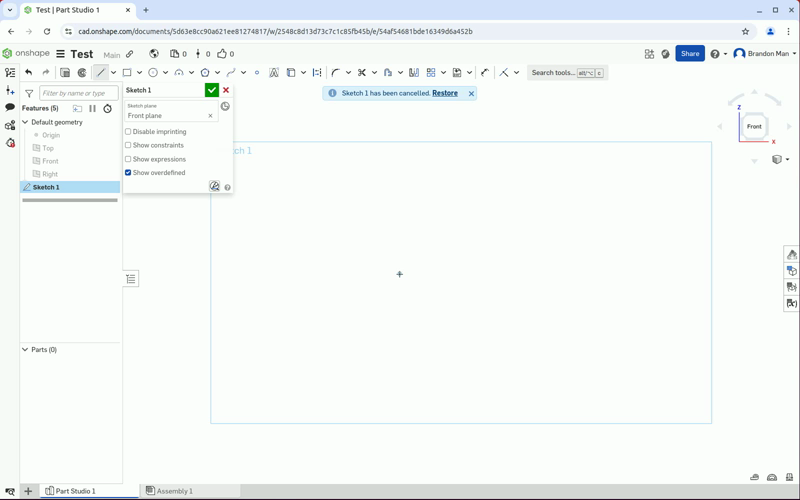
key_down(shift)
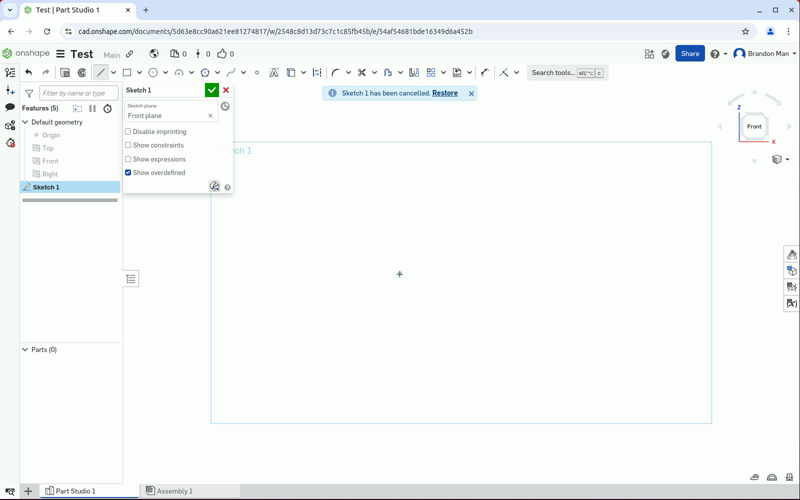
mouse_move(429, 273)
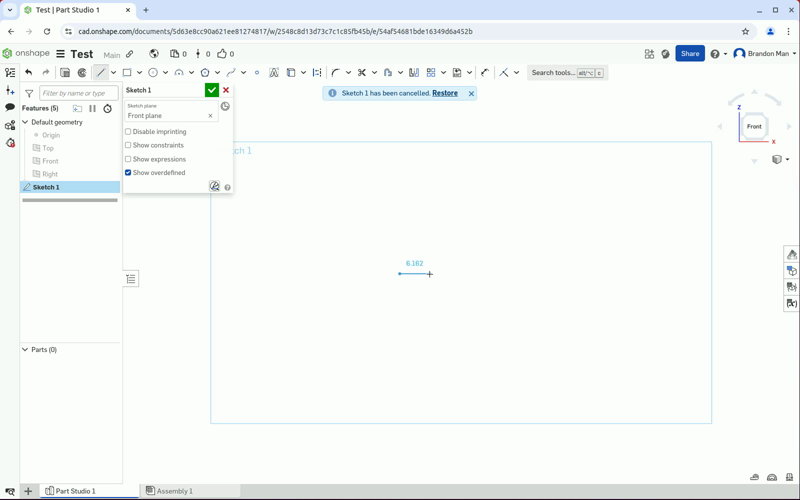
mouse_move(406, 273)
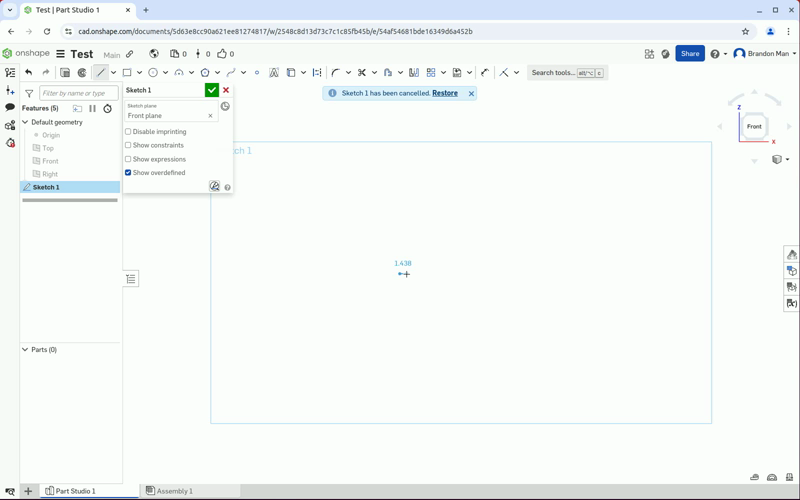
scroll(6)
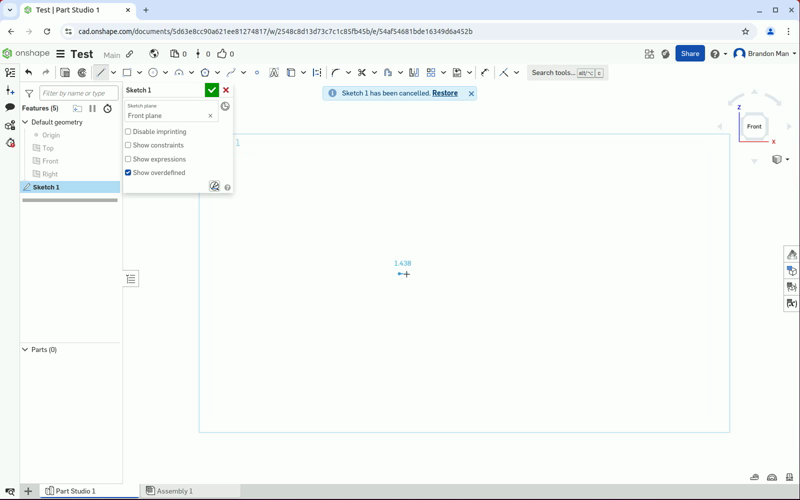
scroll(6)
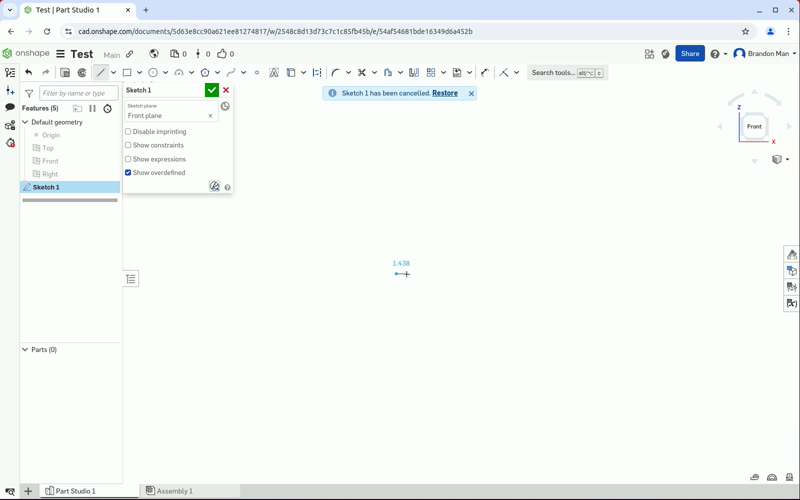
scroll(6)
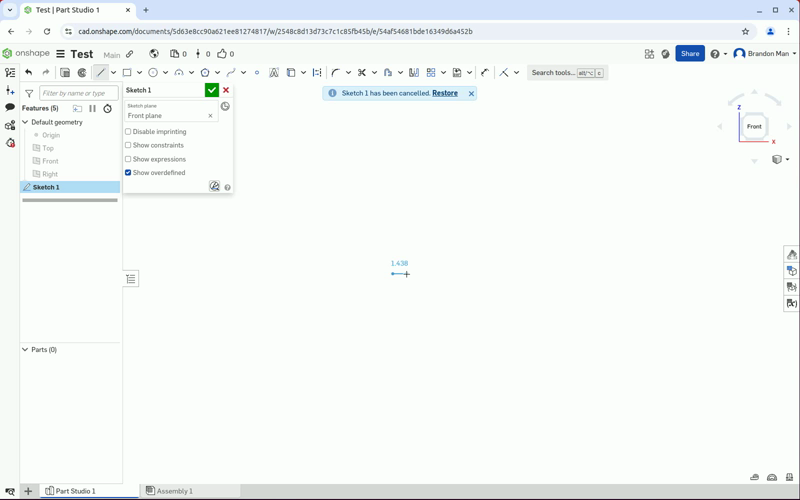
scroll(6)
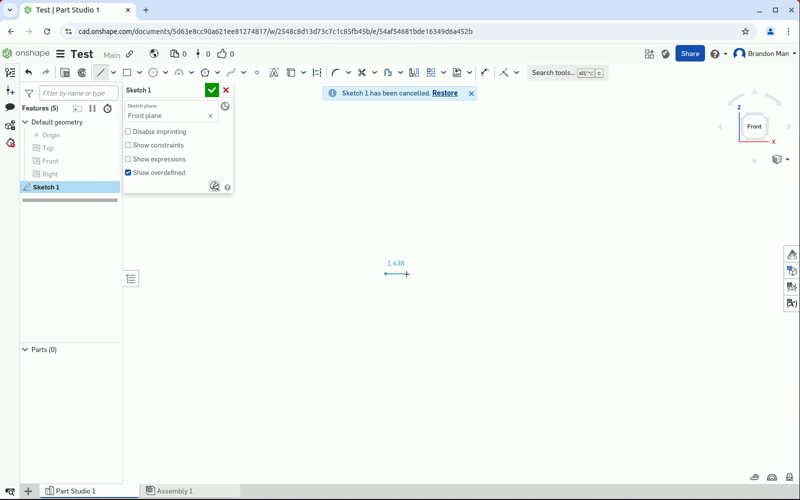
scroll(6)
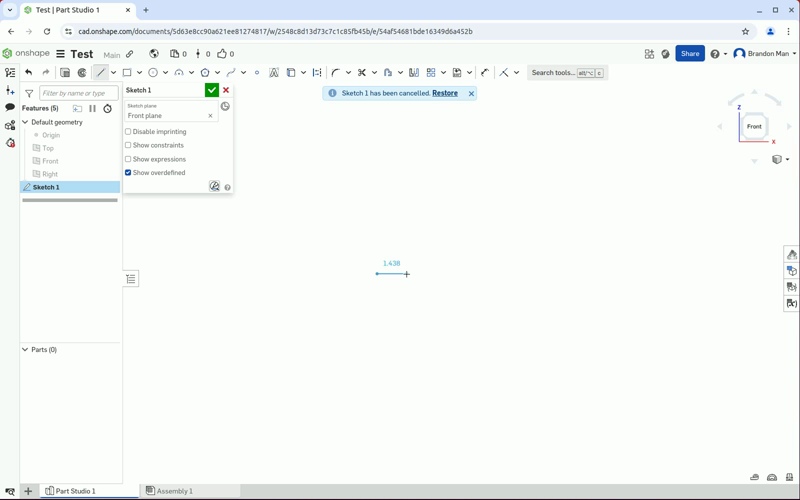
scroll(6)
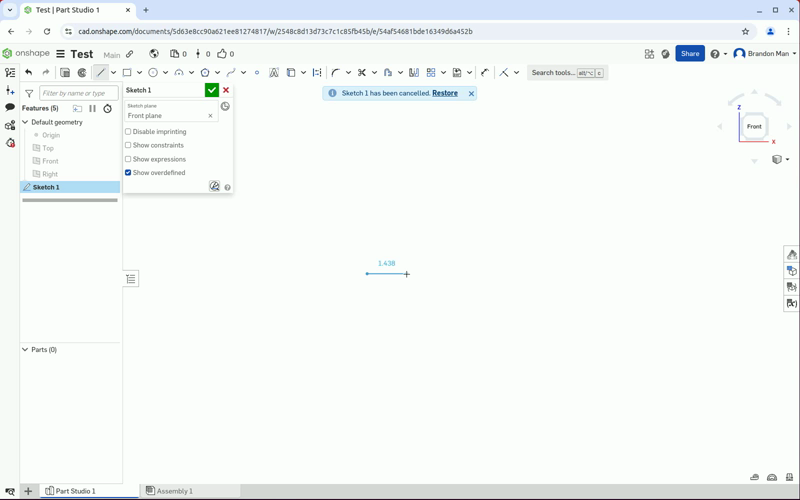
scroll(6)
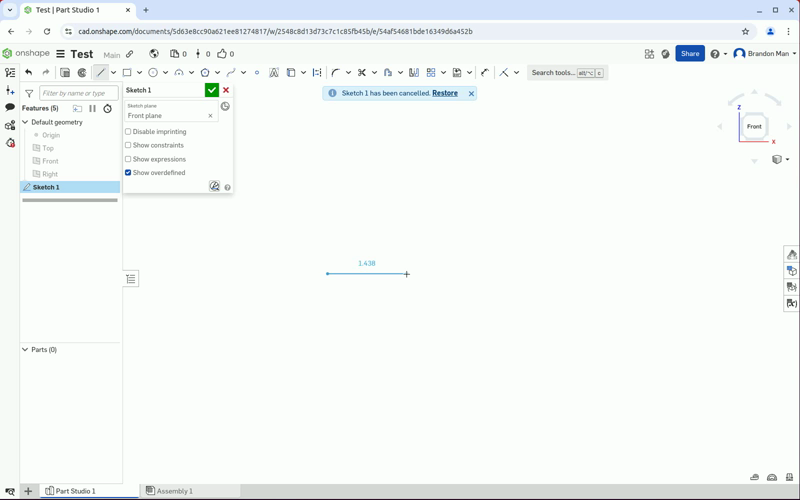
click(406, 273)
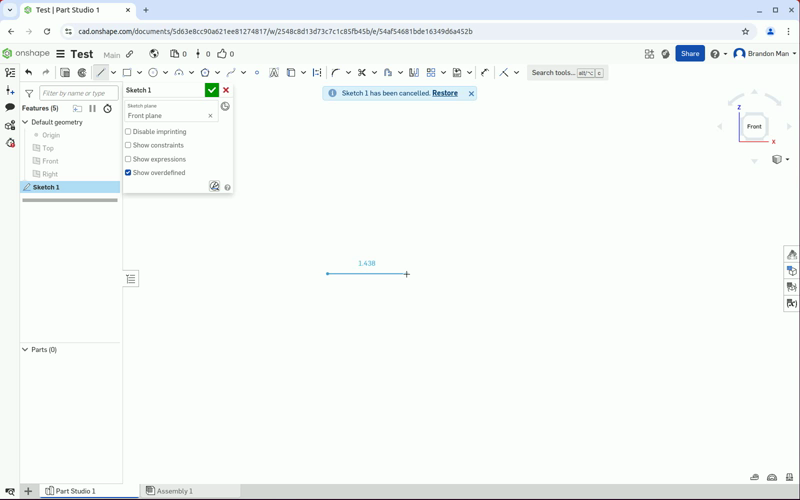
scroll(-6)
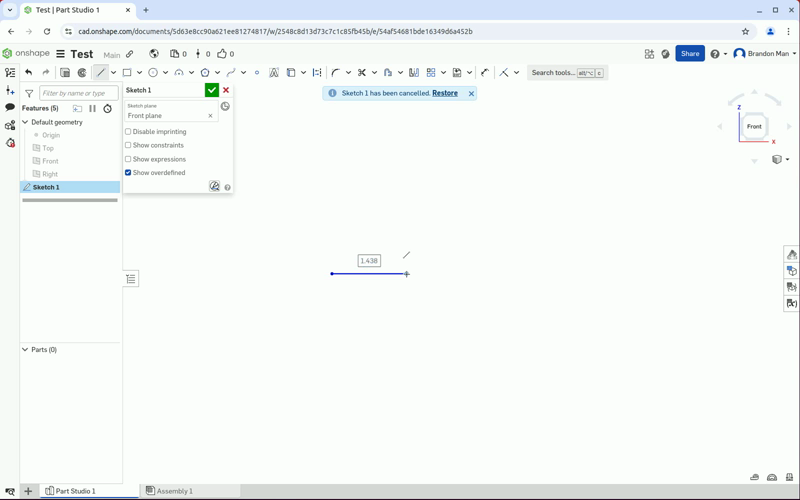
scroll(-6)
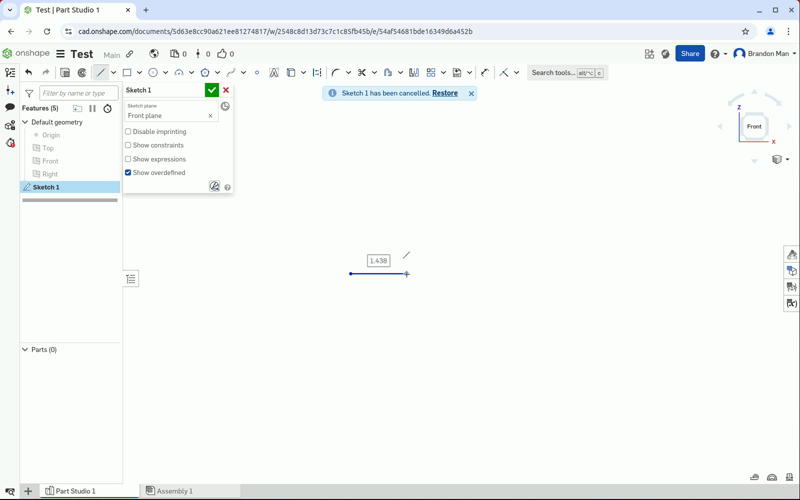
scroll(-6)
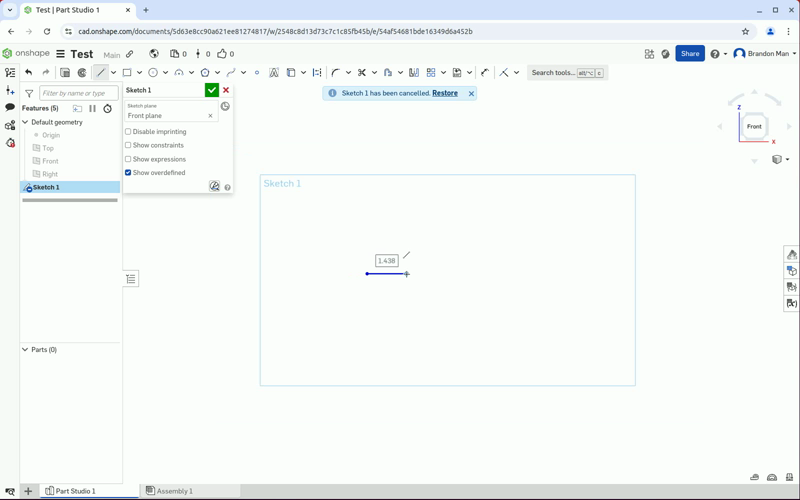
scroll(-6)
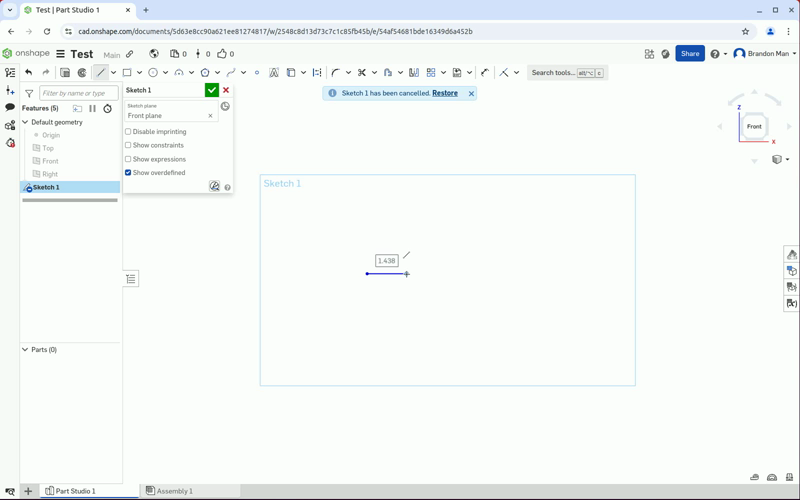
scroll(-6)
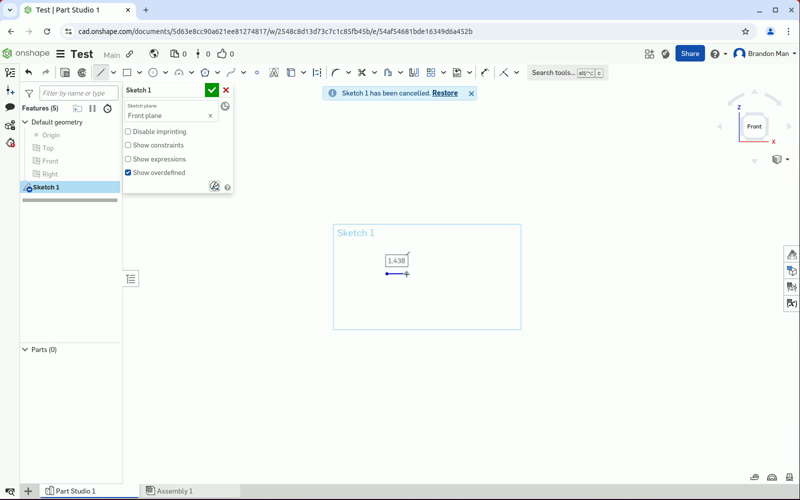
scroll(-6)
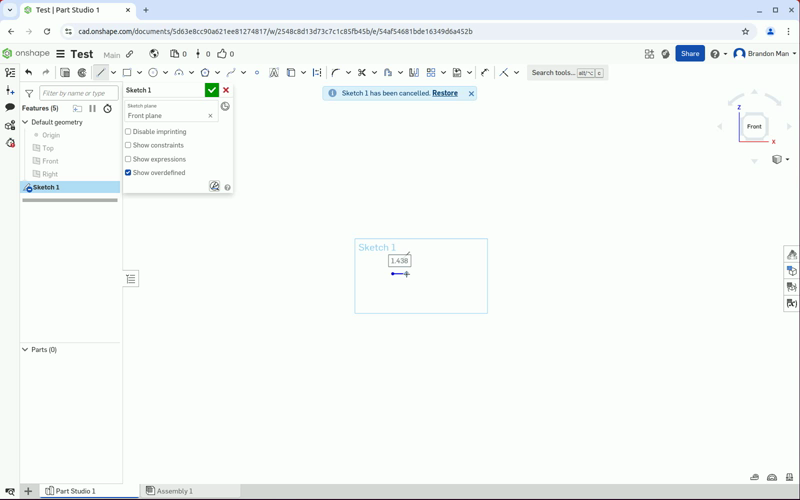
scroll(-6)
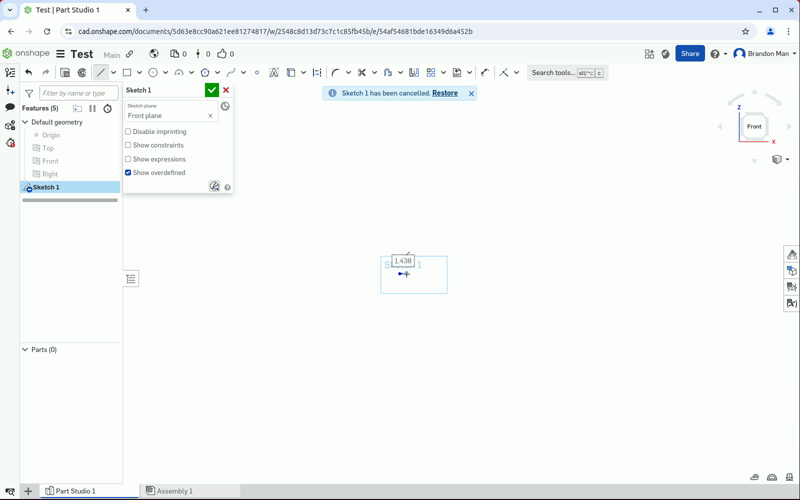
key_up(shift)
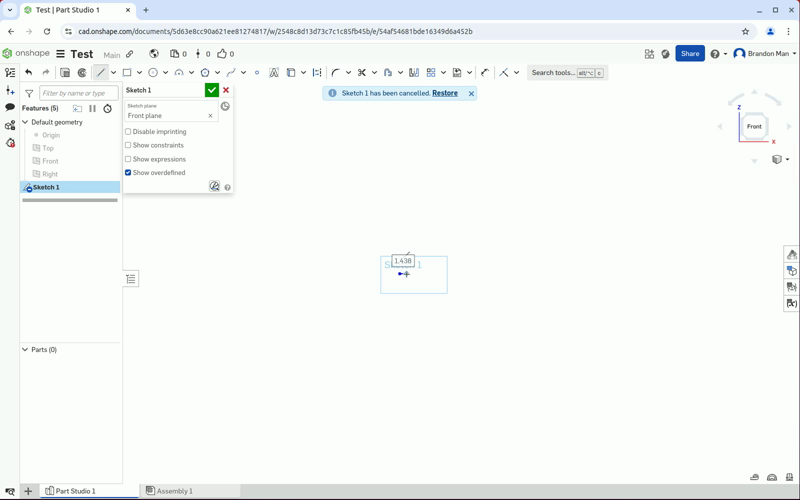
key_down(shift)
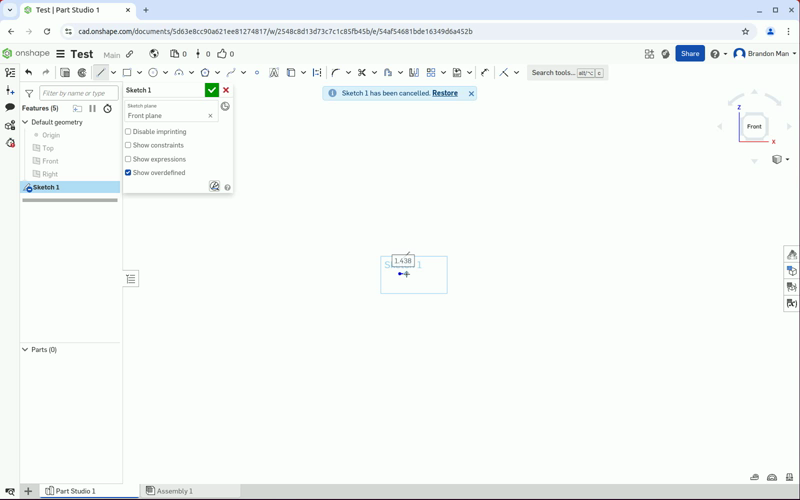
mouse_move(436, 273)
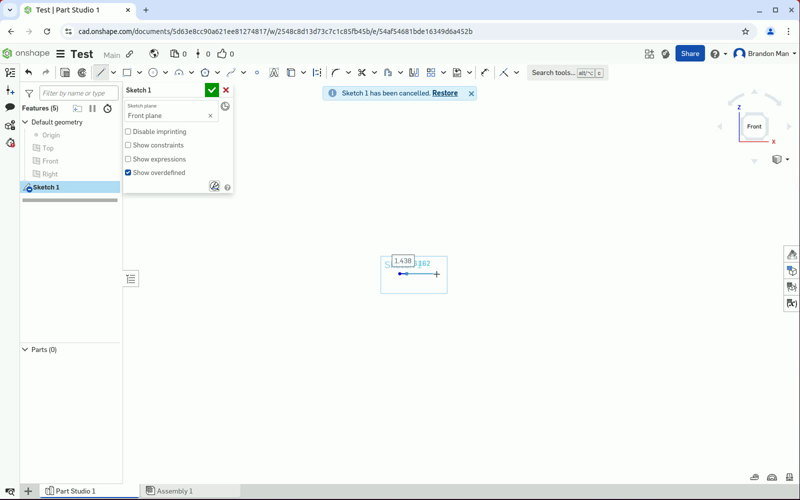
mouse_move(406, 266)
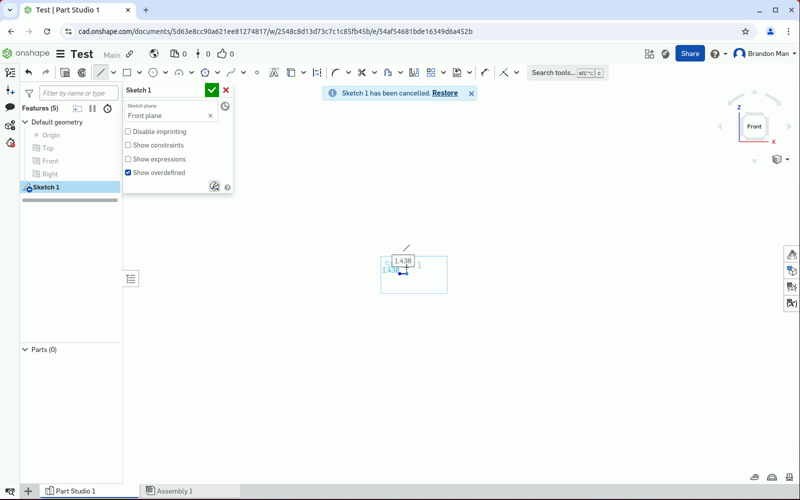
scroll(6)
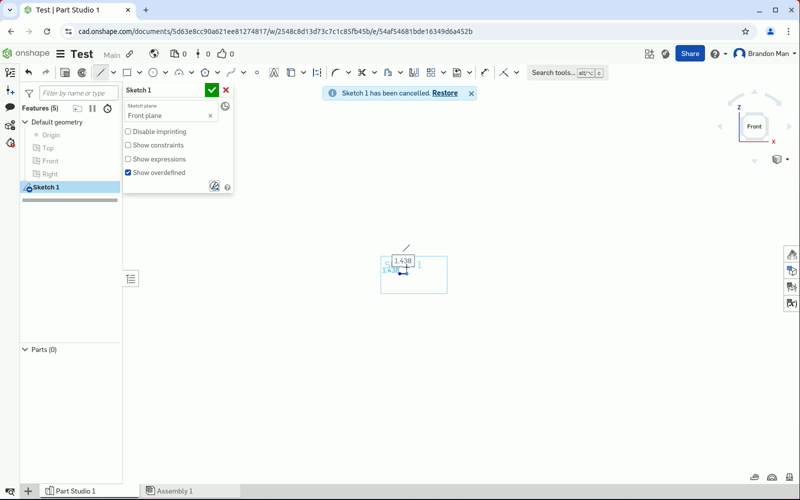
scroll(6)
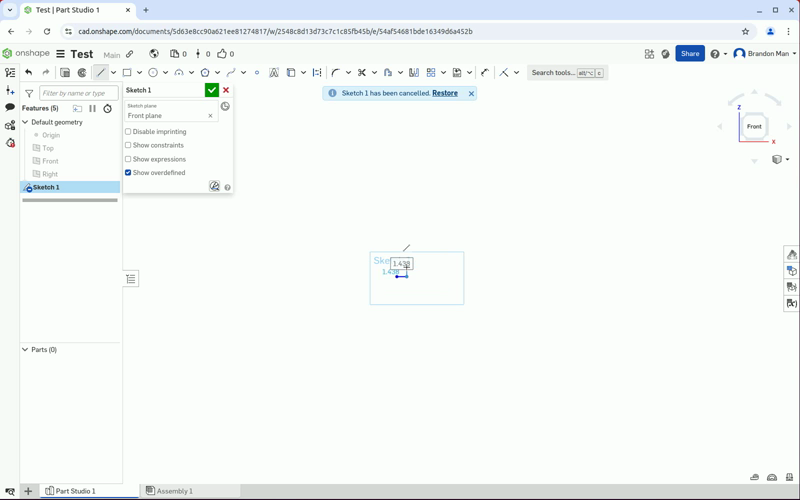
scroll(6)
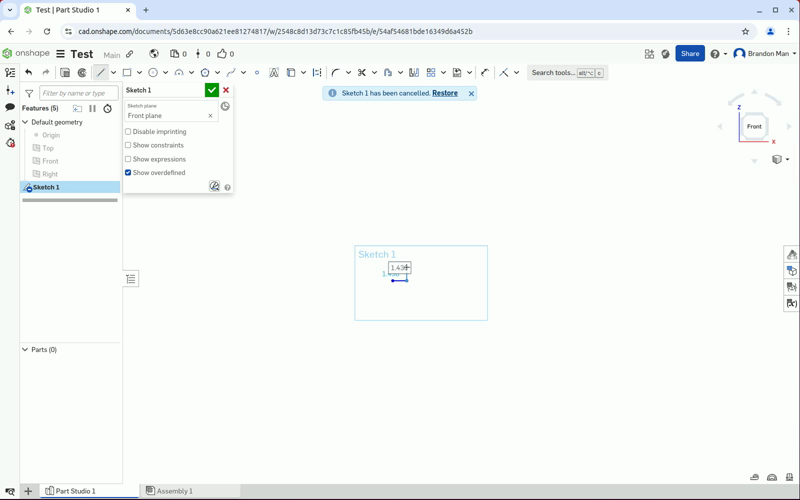
scroll(6)
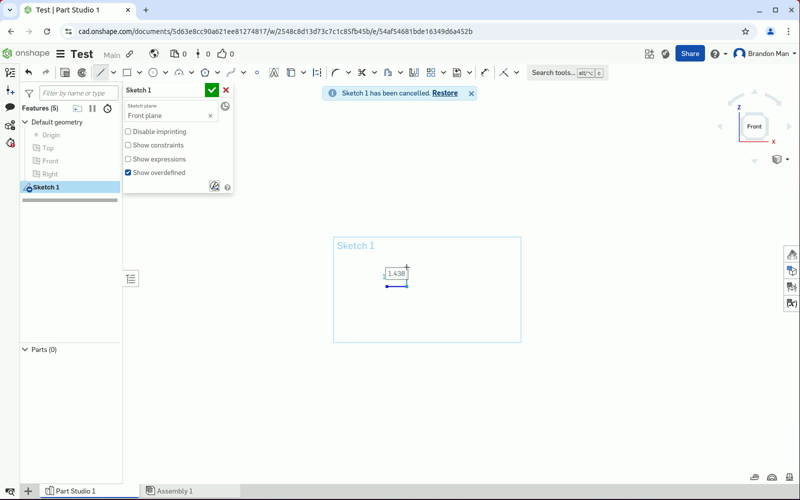
scroll(6)
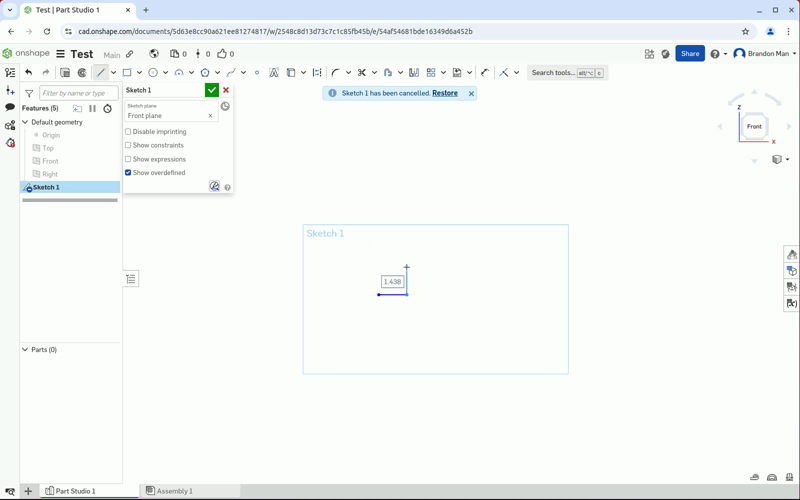
scroll(6)
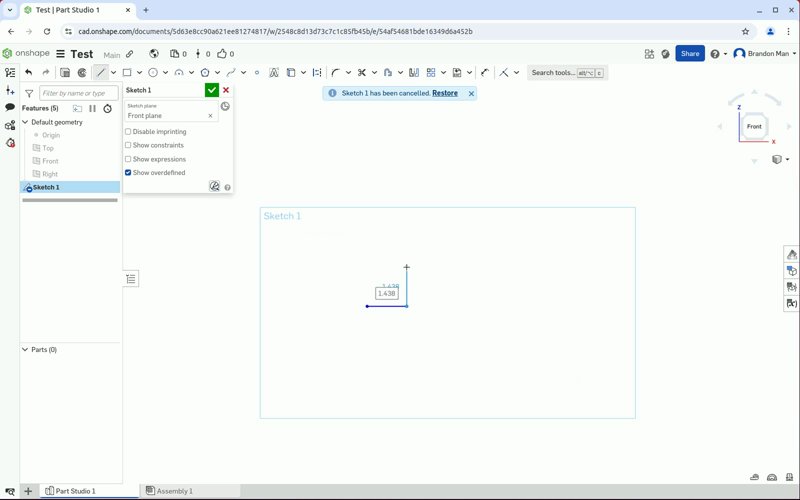
scroll(6)
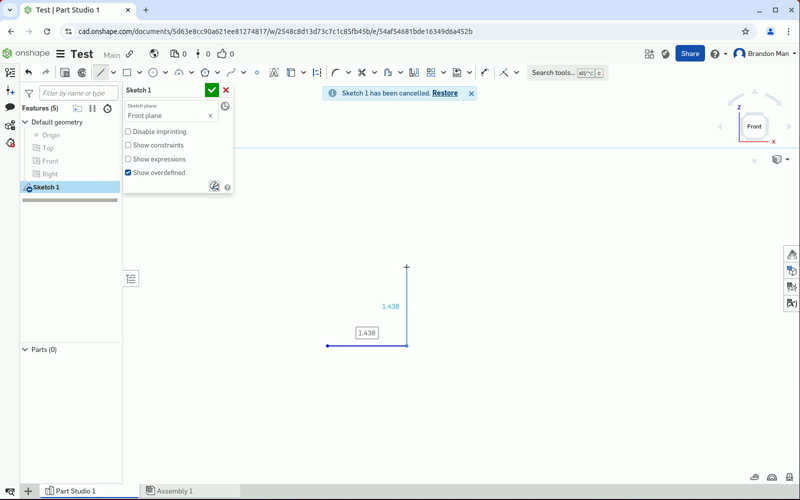
click(406, 266)
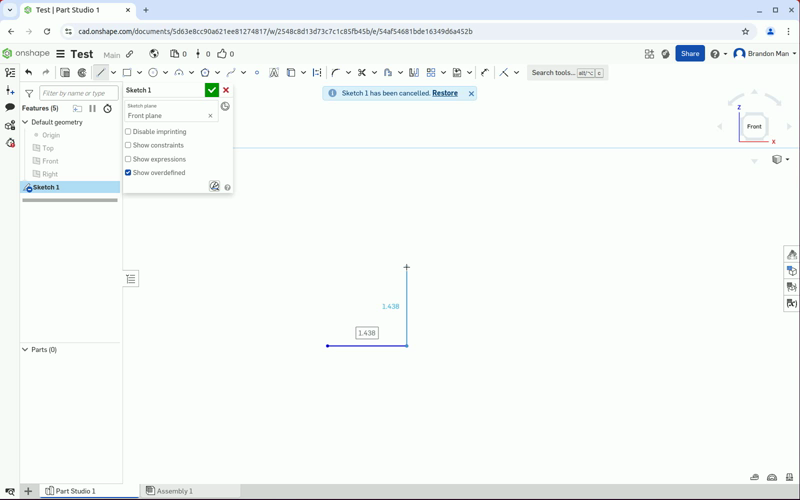
scroll(-6)
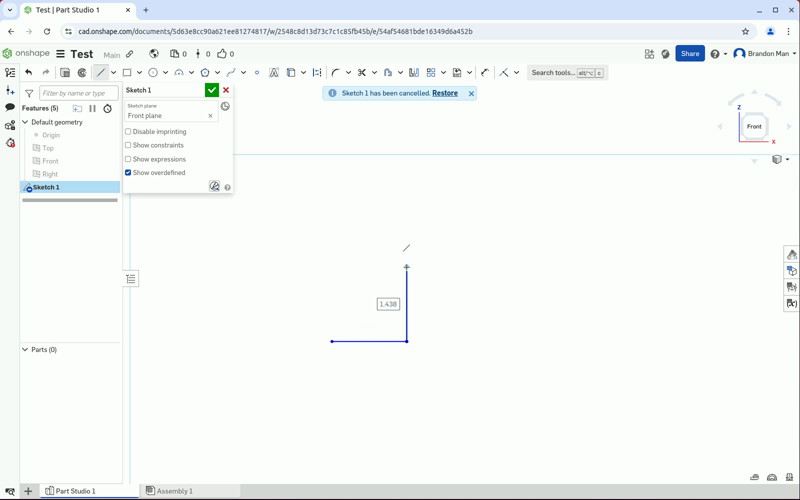
scroll(-6)
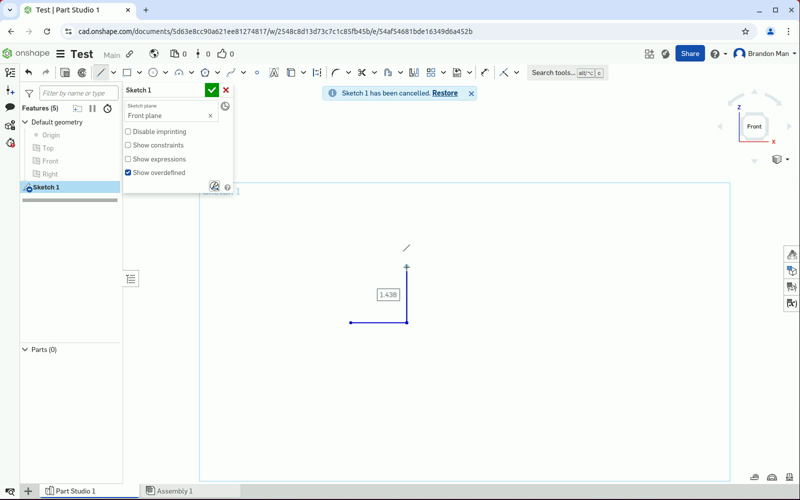
scroll(-6)
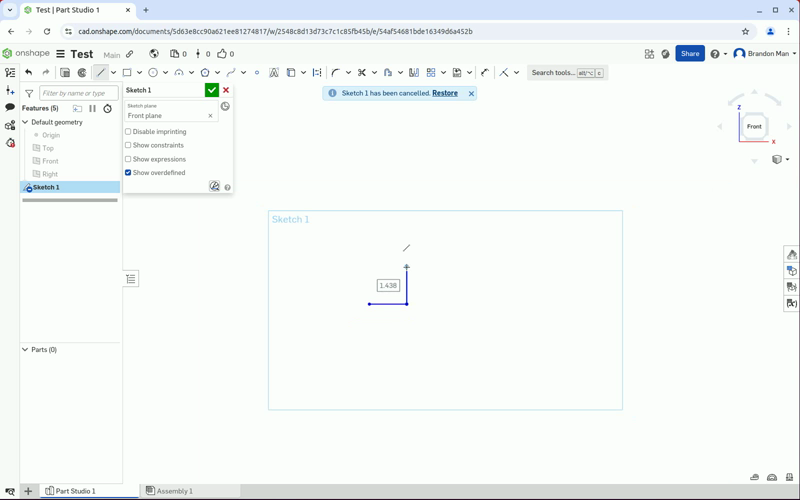
scroll(-6)
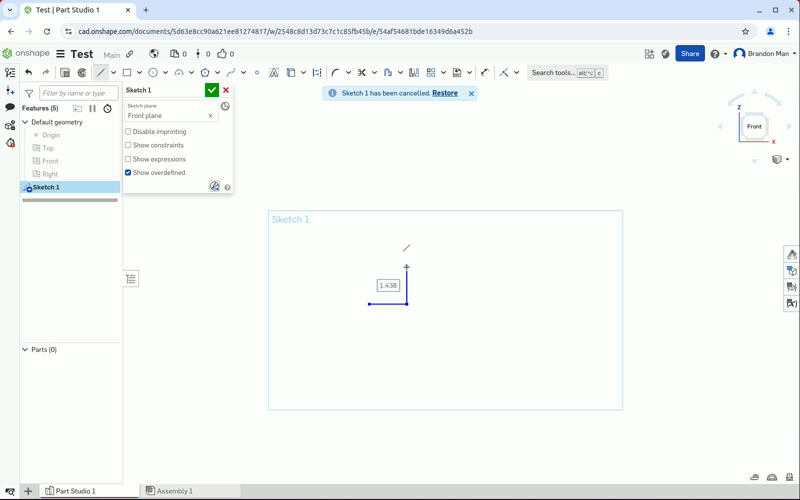
scroll(-6)
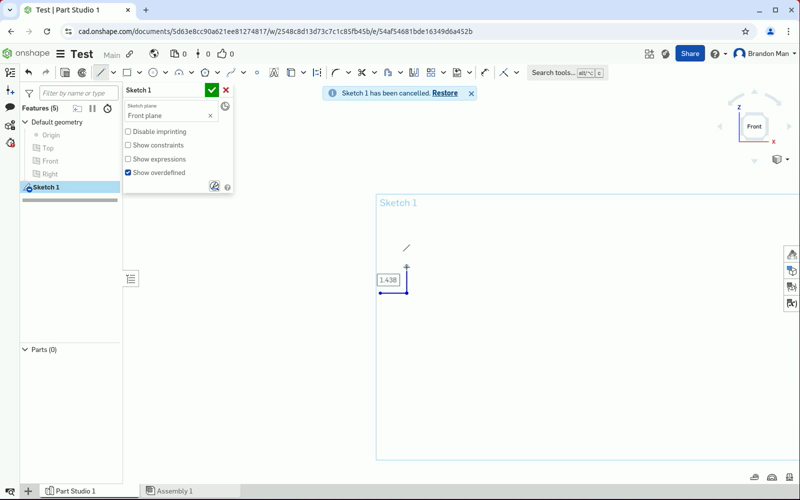
scroll(-6)
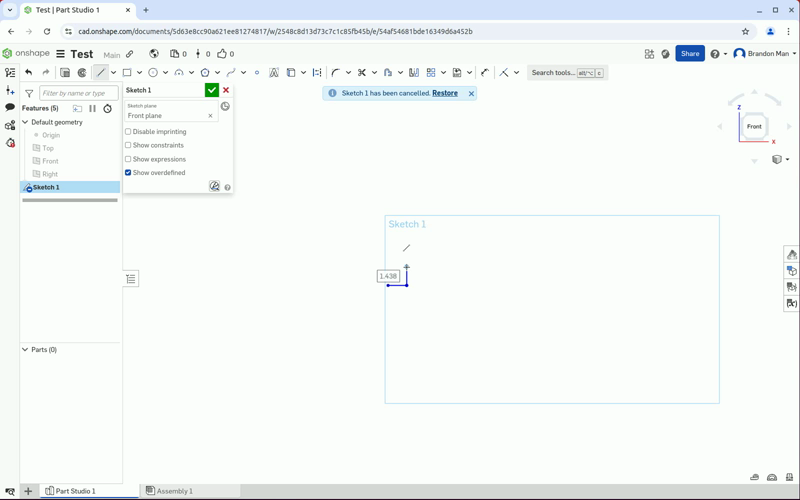
scroll(-6)
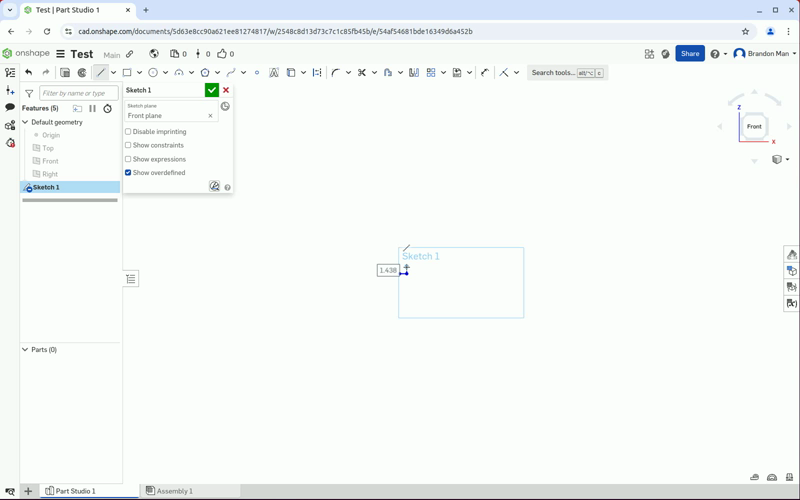
key_up(shift)
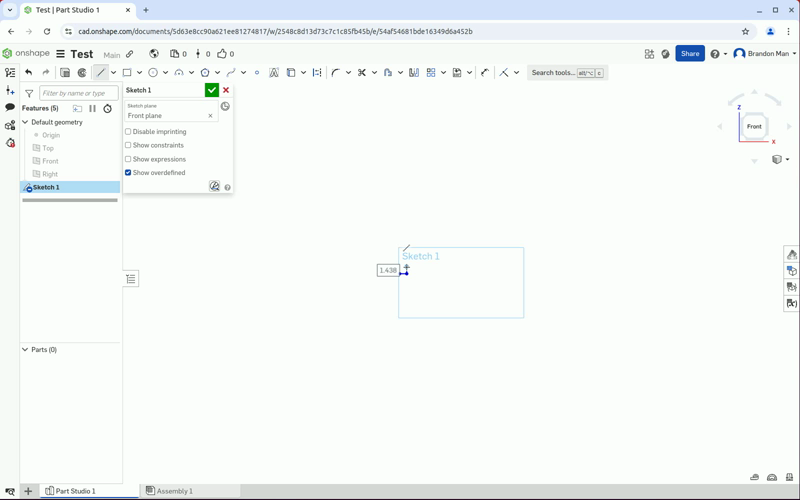
key_down(shift)
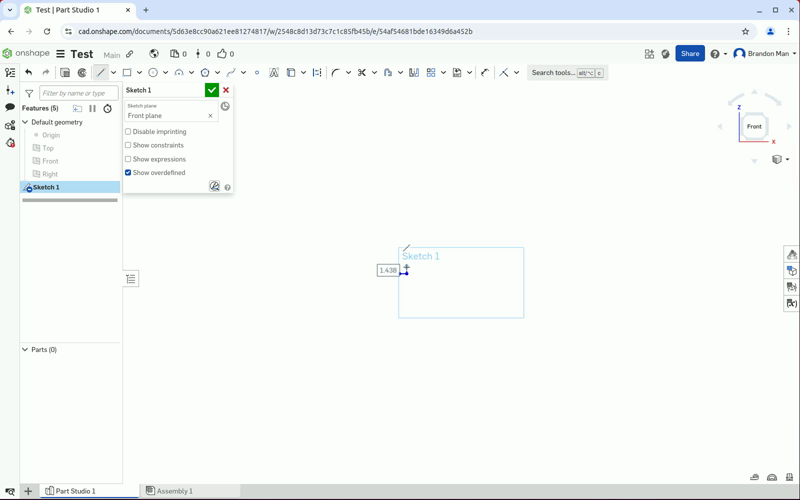
mouse_move(436, 266)
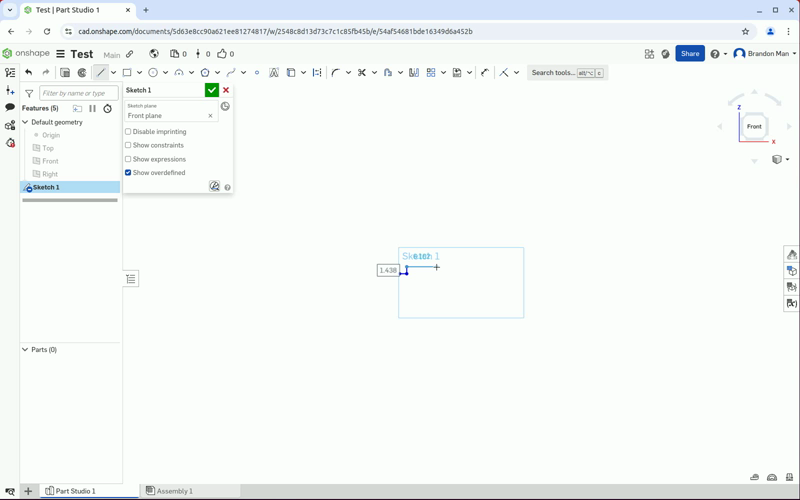
mouse_move(399, 266)
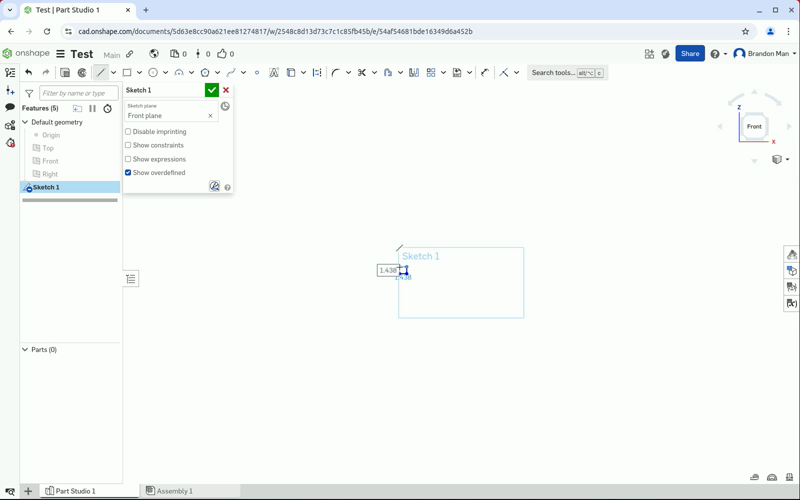
scroll(6)
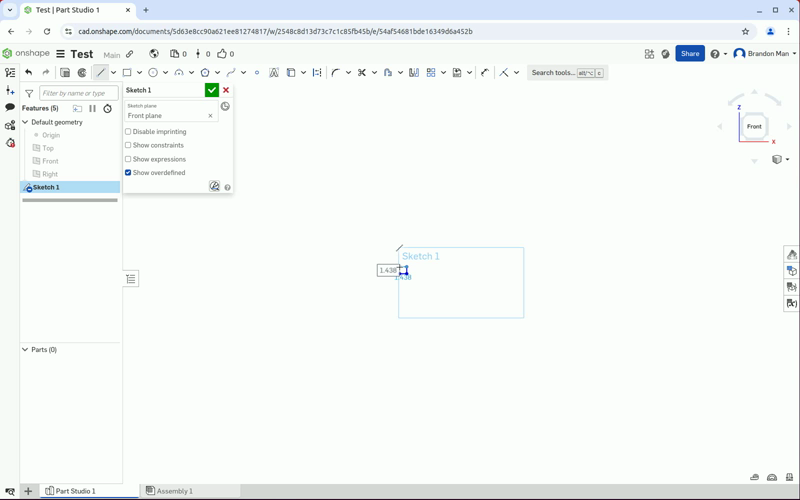
scroll(6)
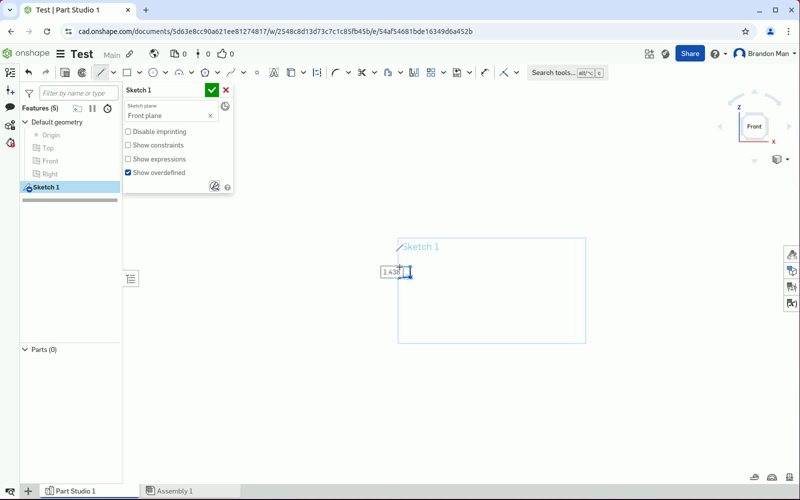
scroll(6)
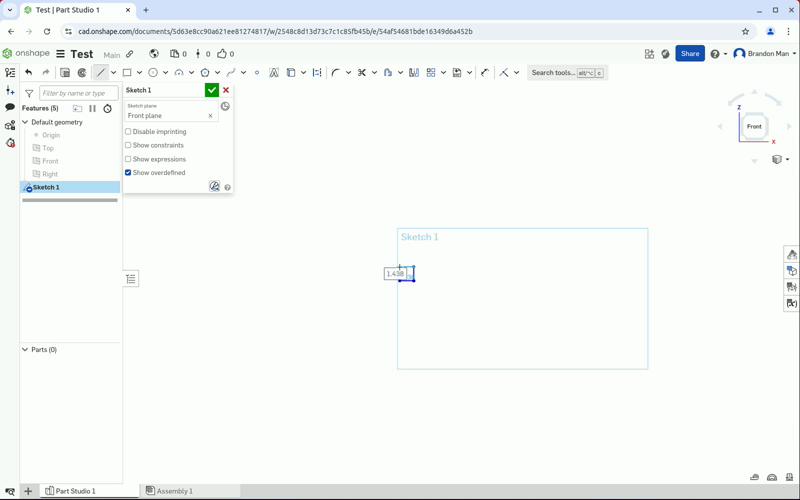
scroll(6)
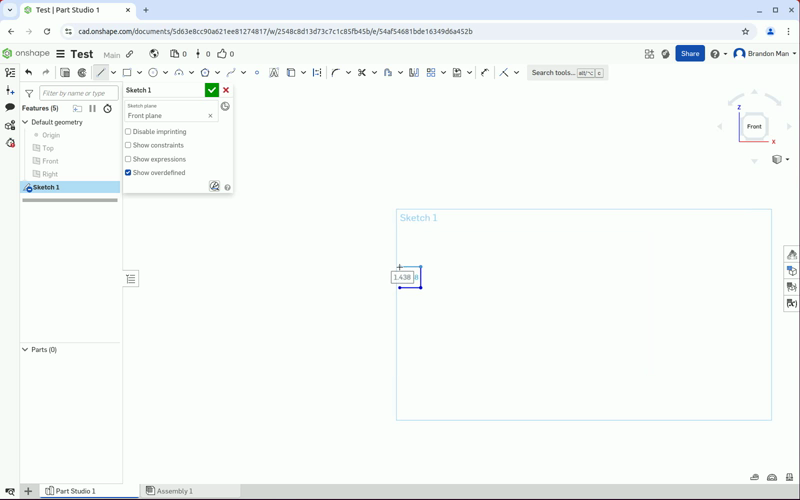
scroll(6)
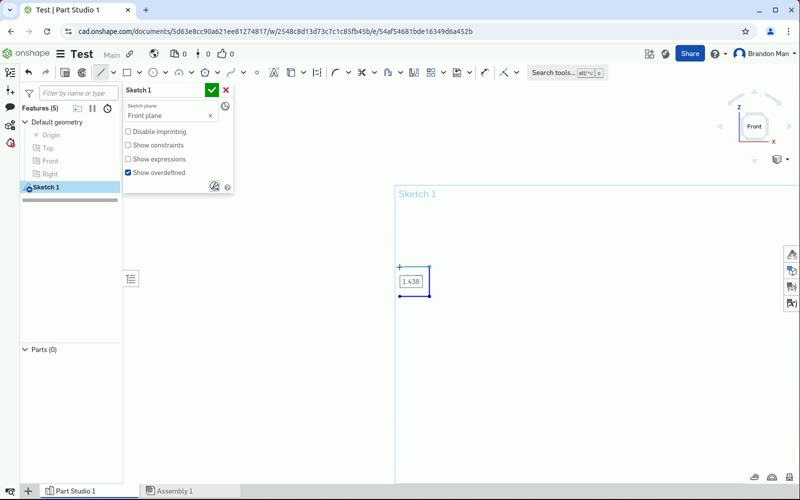
scroll(6)
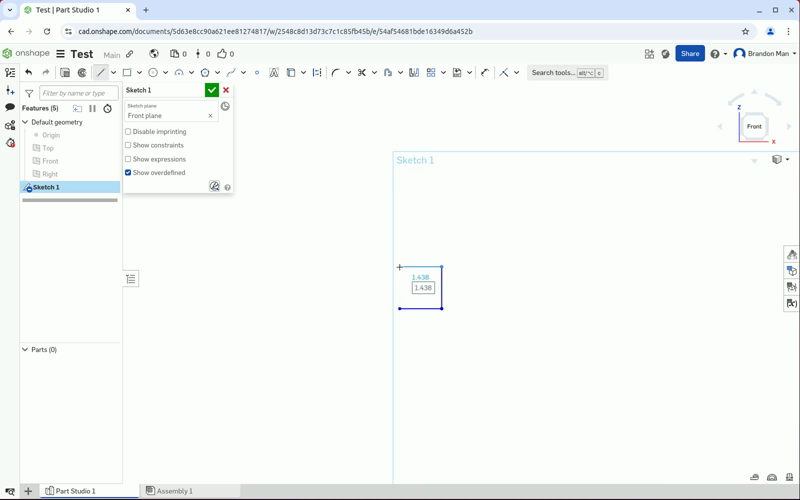
scroll(6)
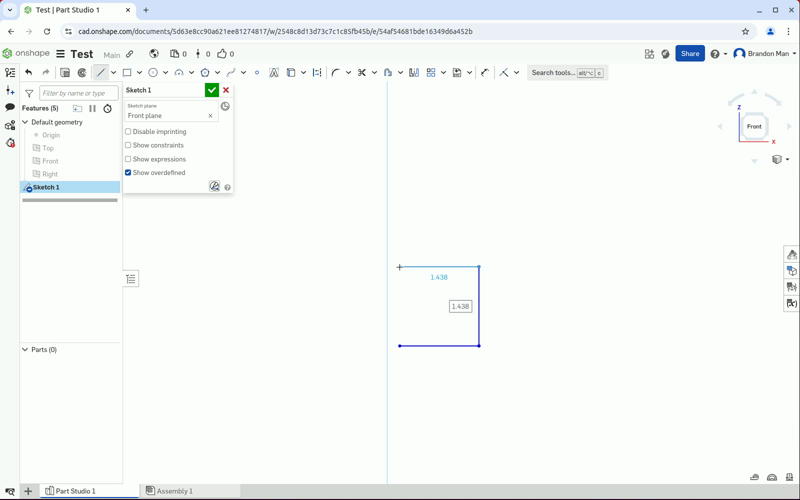
click(399, 266)
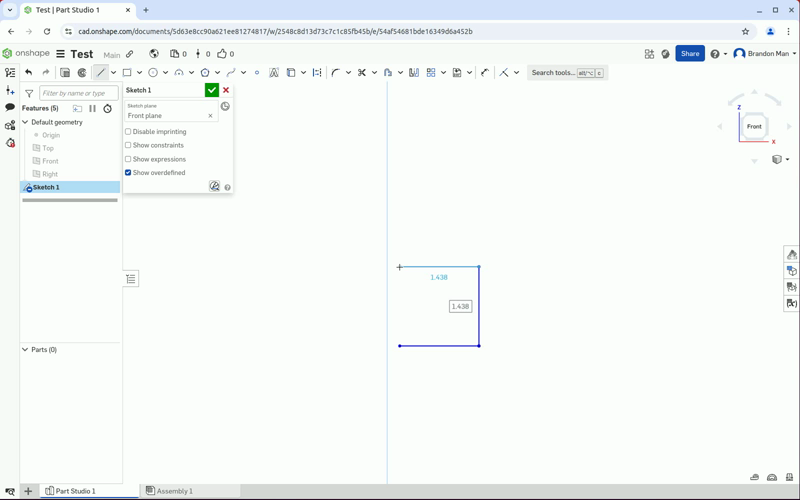
scroll(-6)
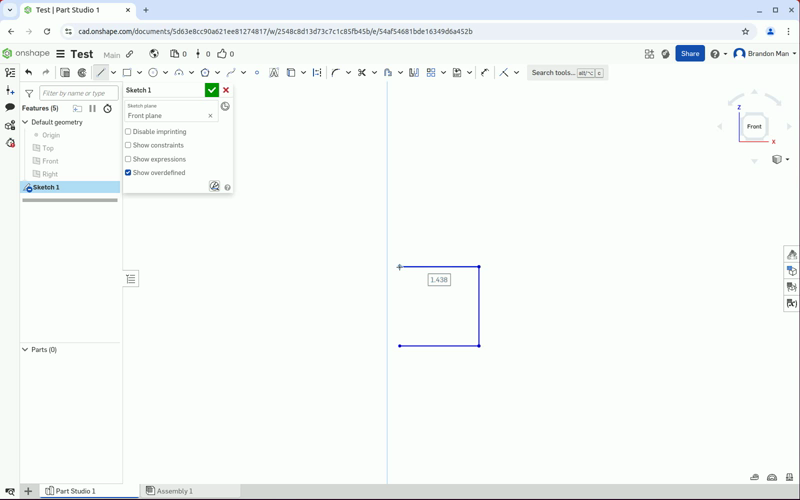
scroll(-6)
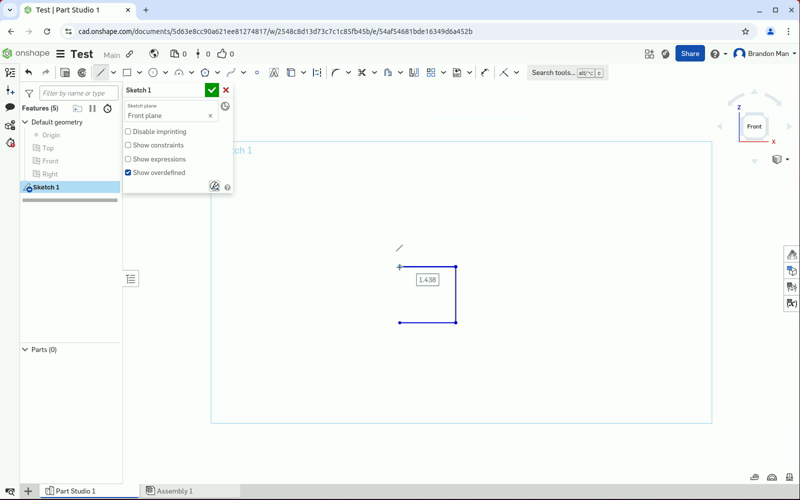
scroll(-6)
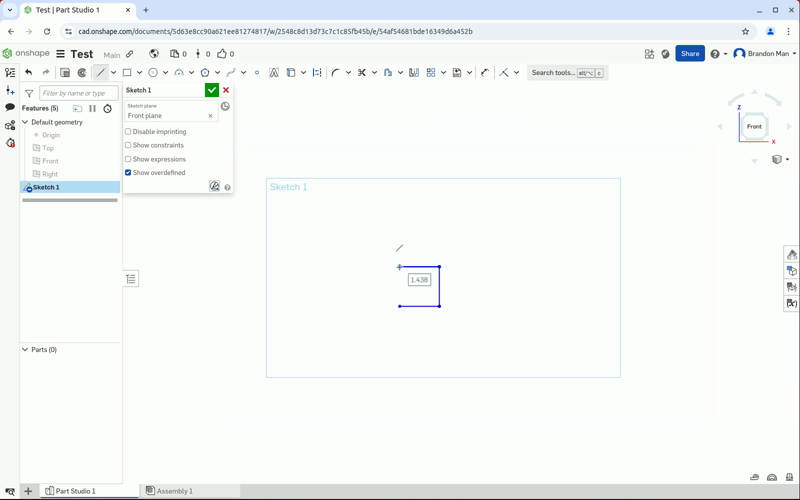
scroll(-6)
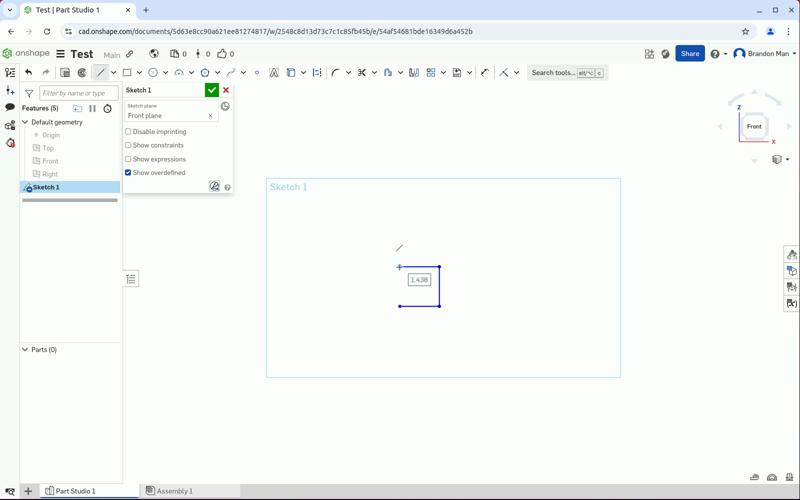
scroll(-6)
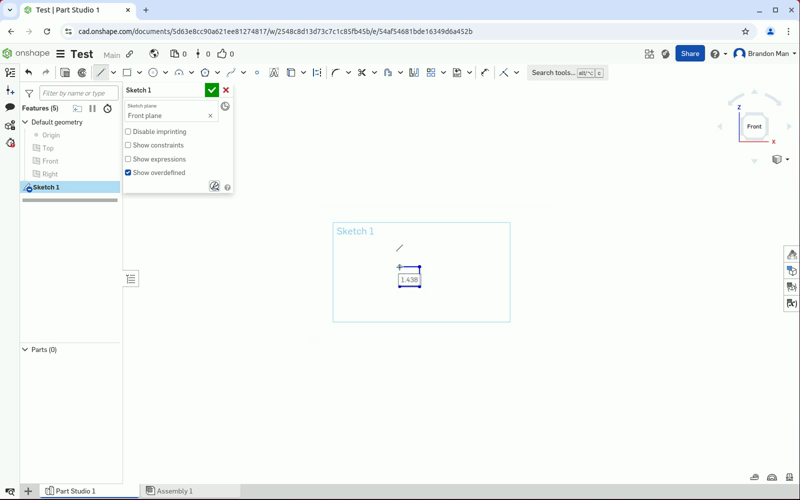
scroll(-6)
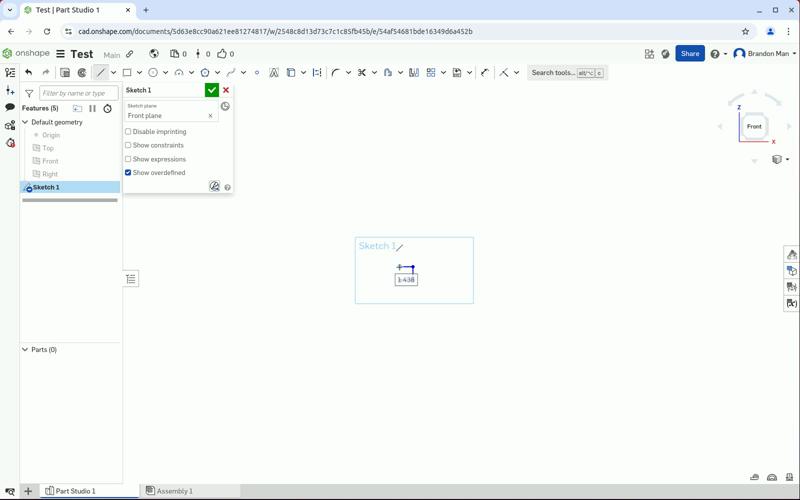
scroll(-6)
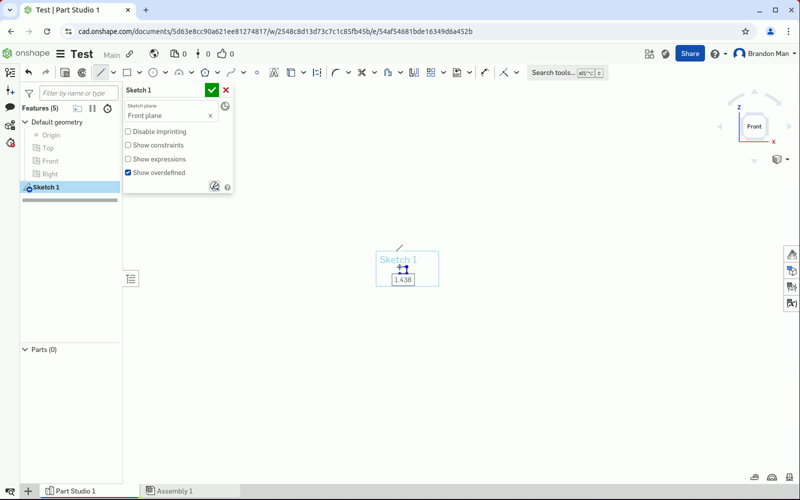
key_up(shift)
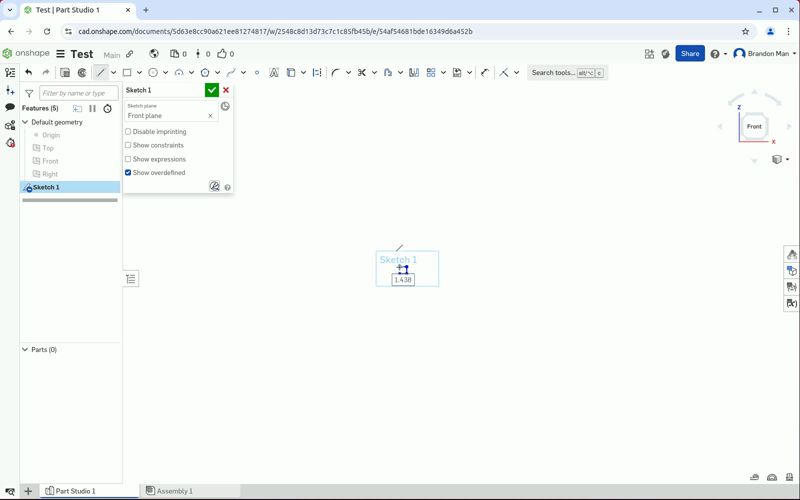
mouse_move(429, 266)
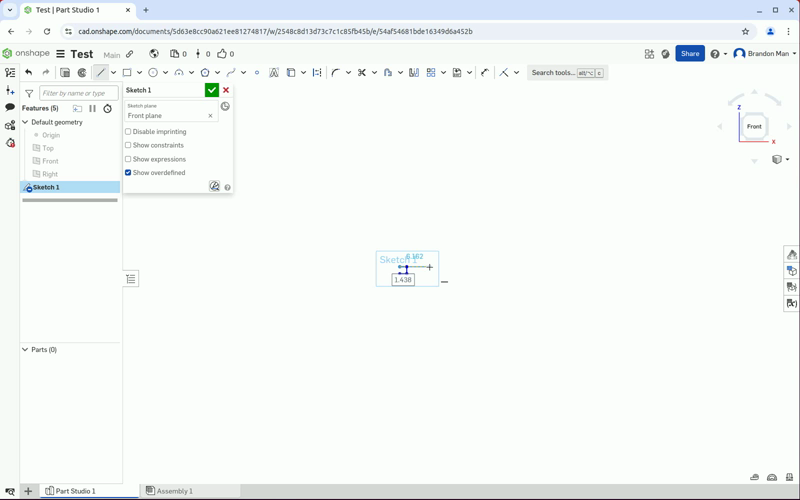
key_down(shift)
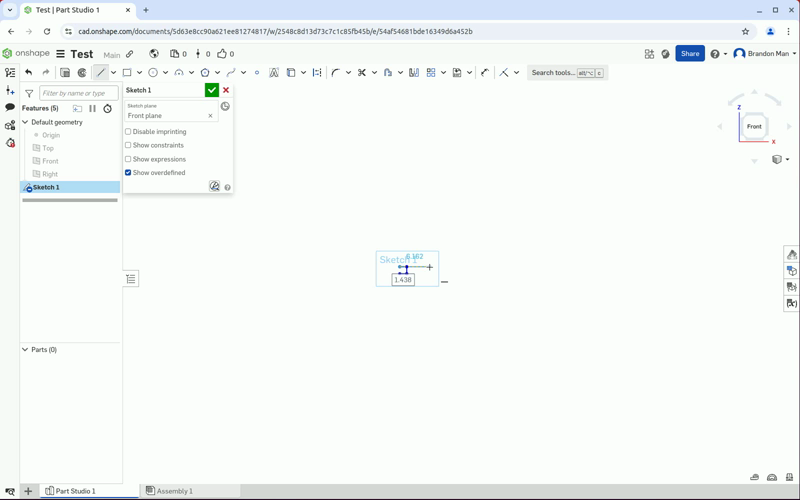
mouse_move(399, 273)
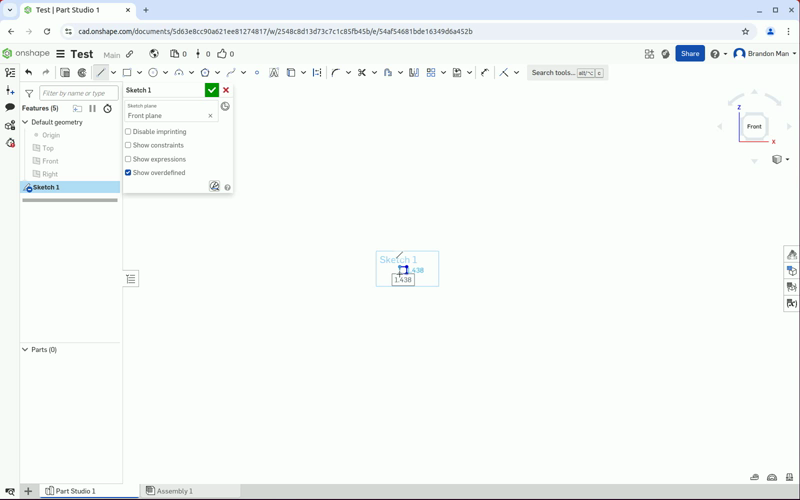
scroll(6)
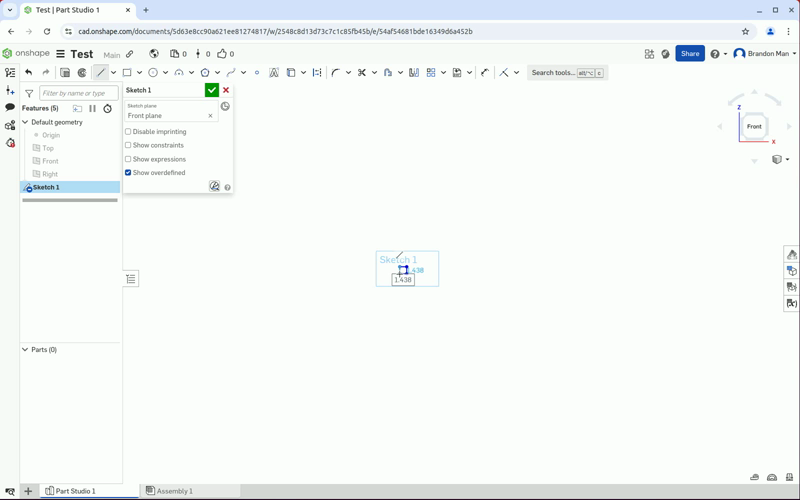
scroll(6)
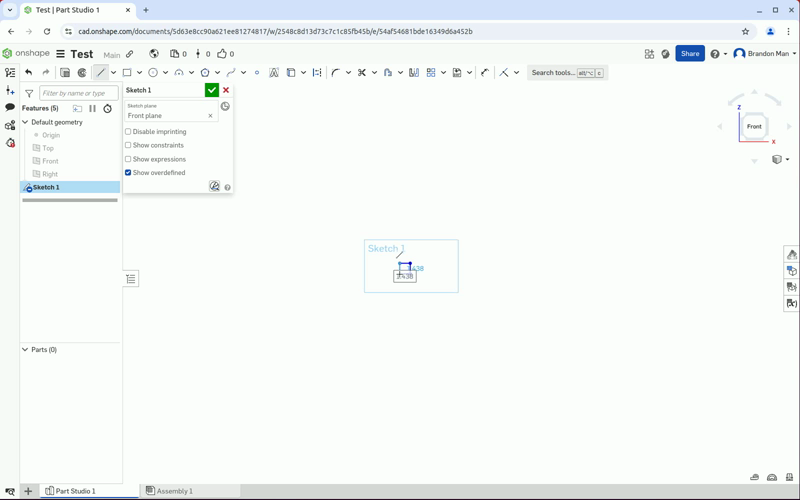
scroll(6)
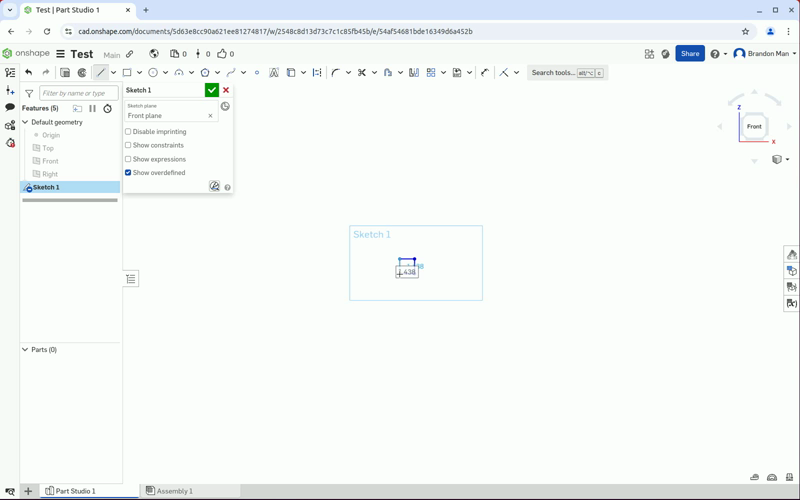
scroll(6)
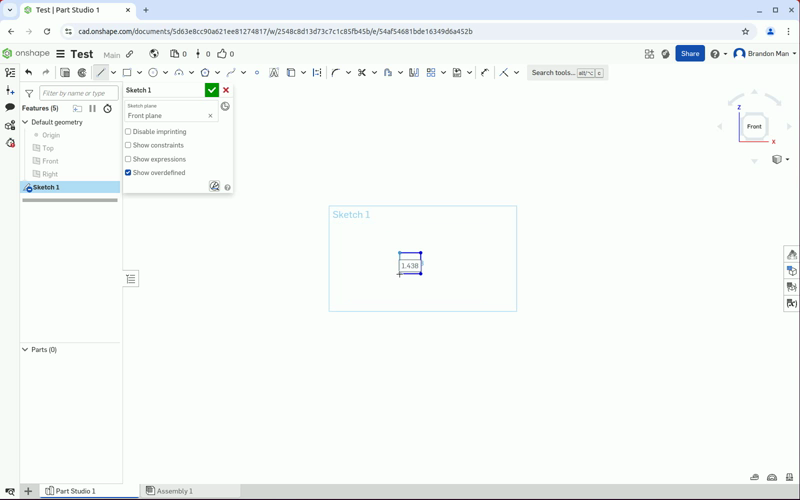
scroll(6)
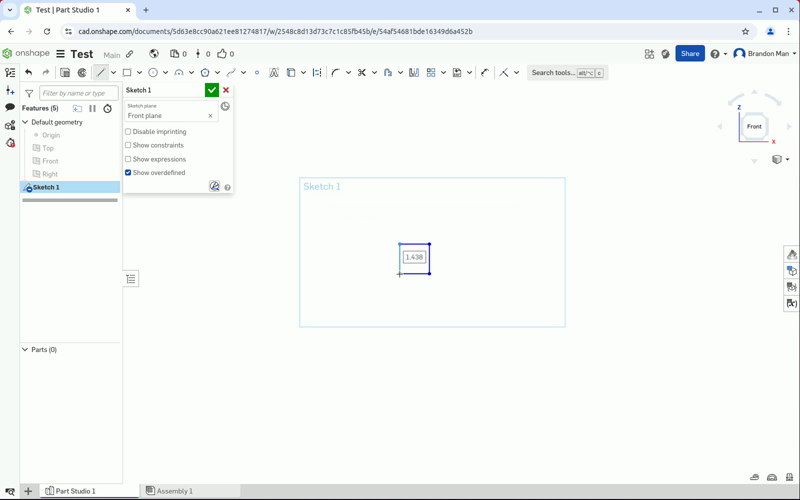
scroll(6)
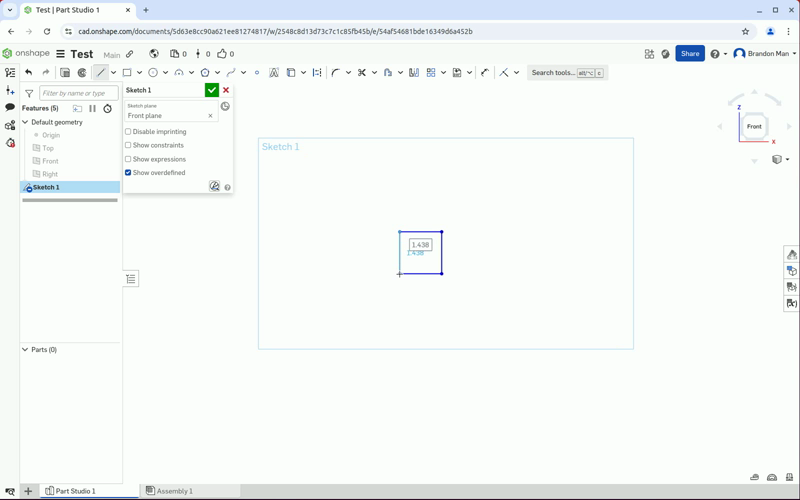
scroll(6)
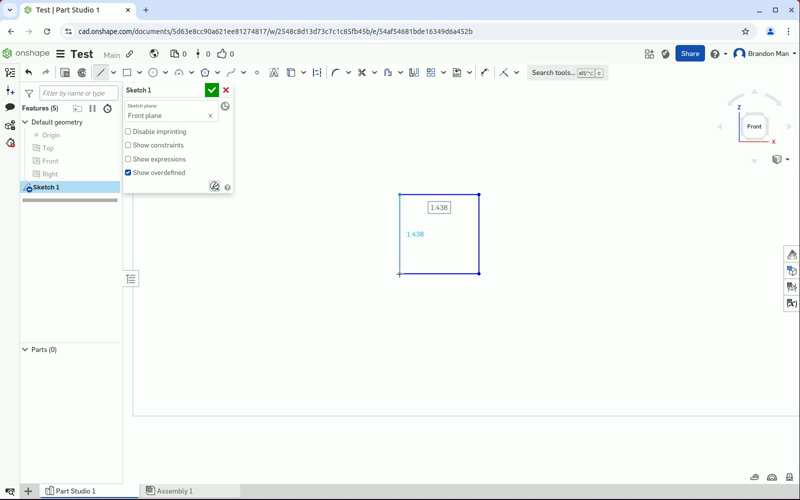
key_up(shift)
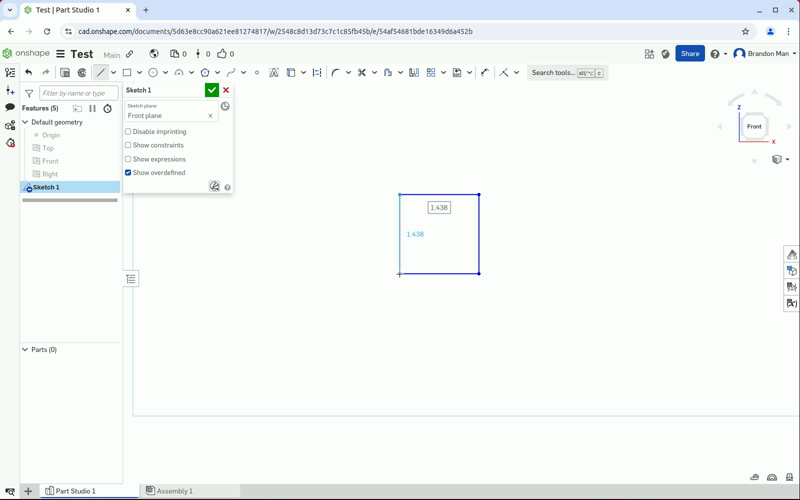
click(399, 273)
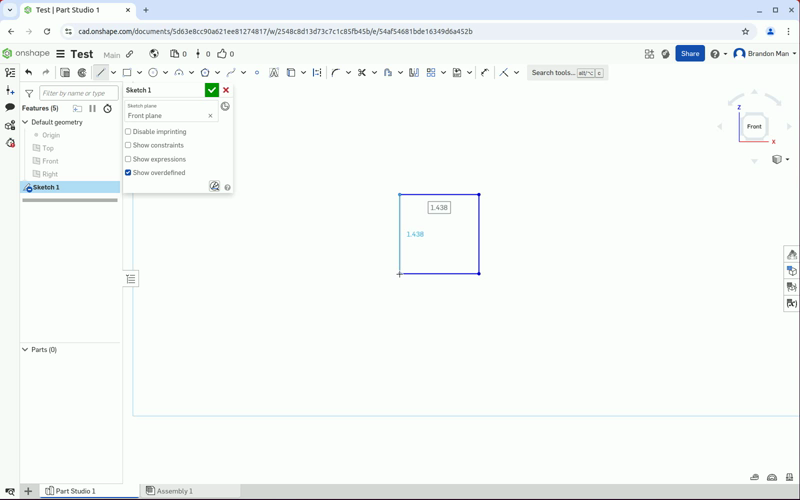
scroll(-6)
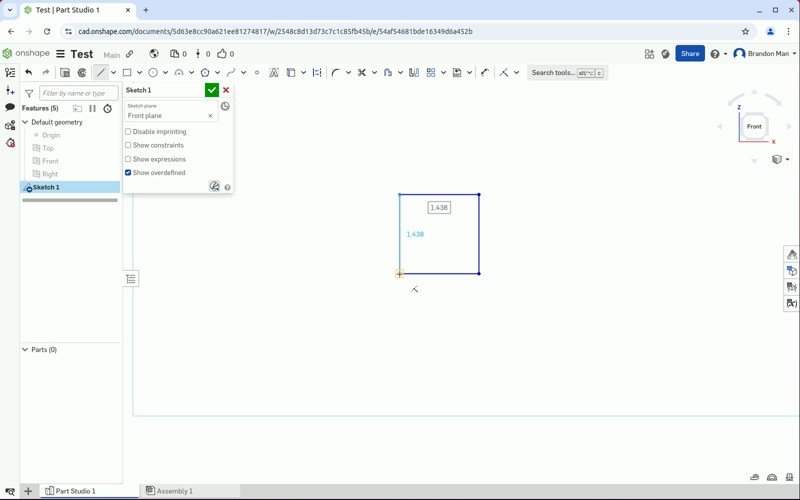
scroll(-6)
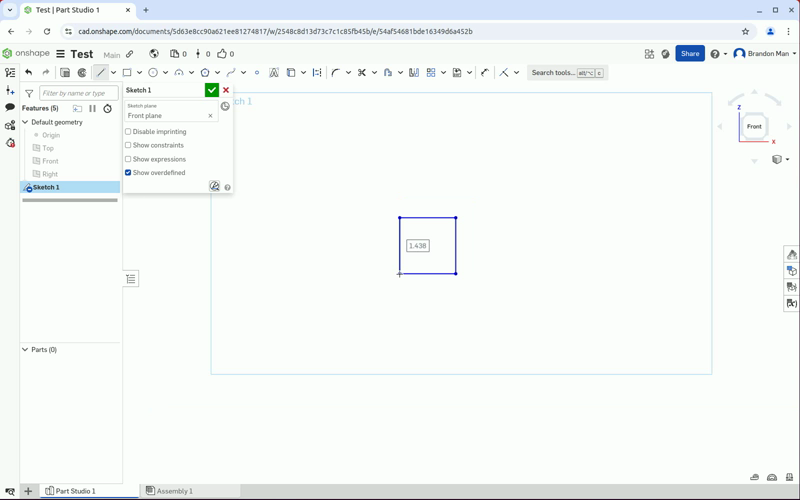
scroll(-6)
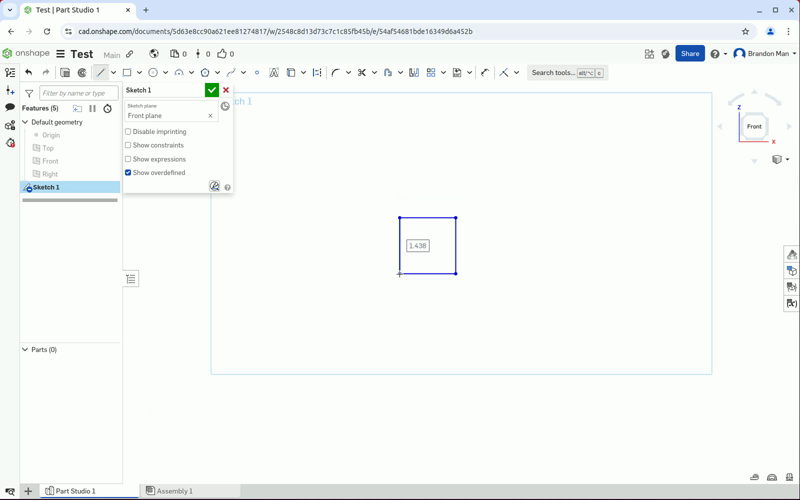
scroll(-6)
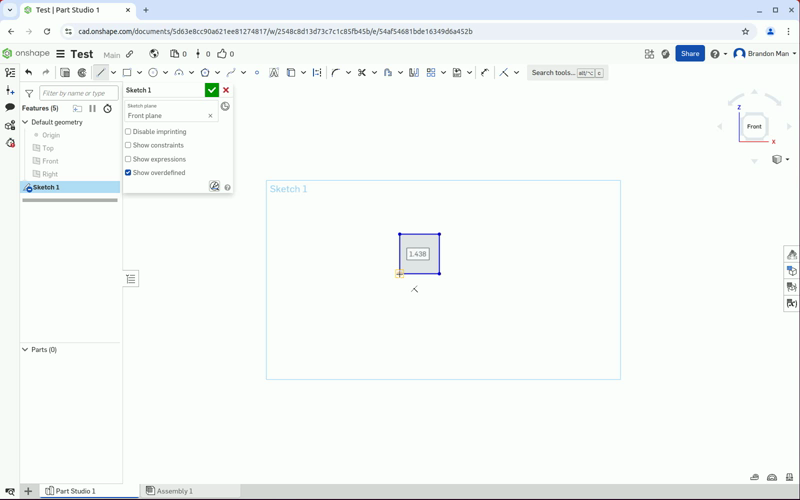
scroll(-6)
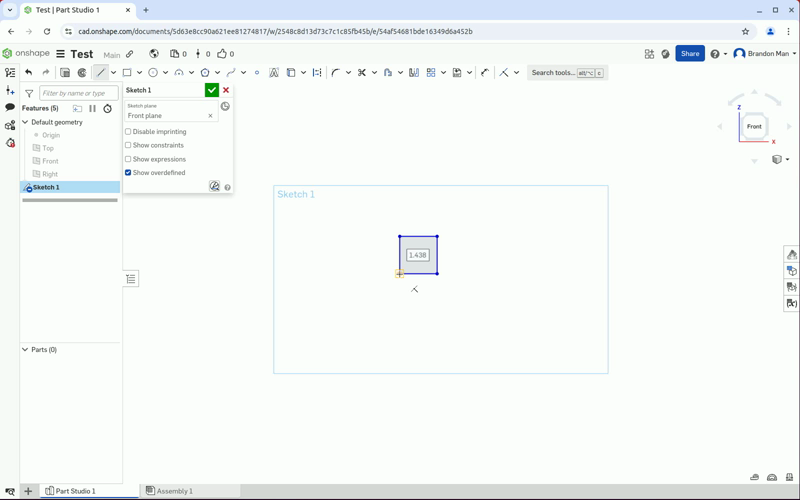
scroll(-6)
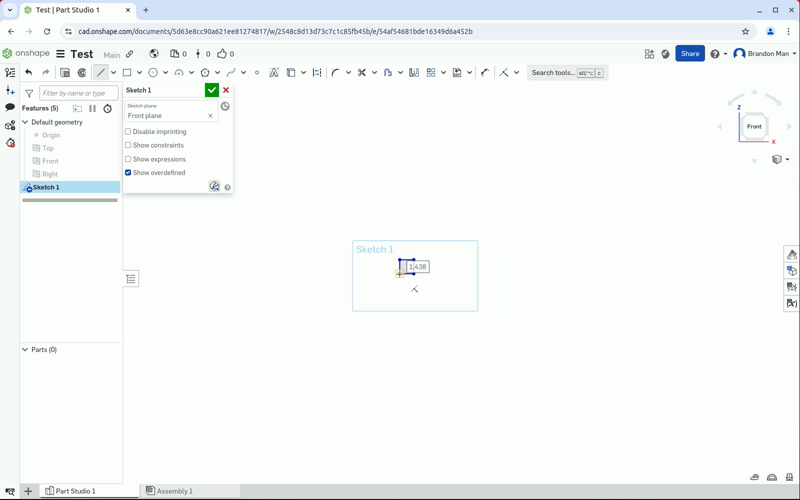
scroll(-6)
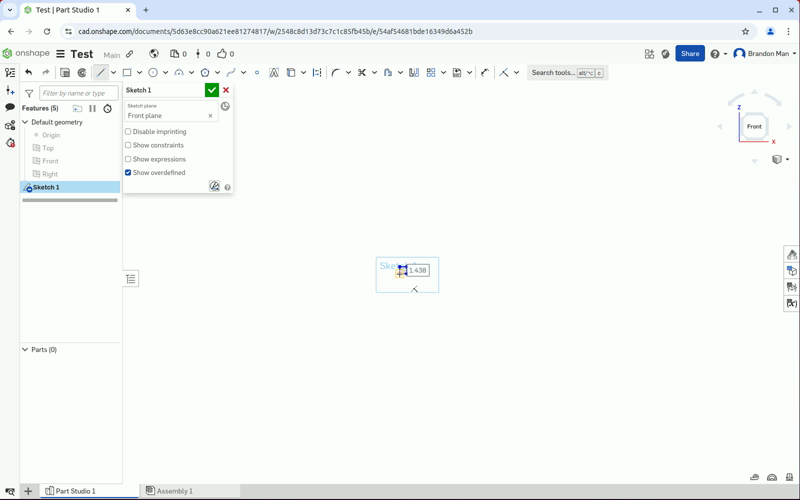
key(esc)
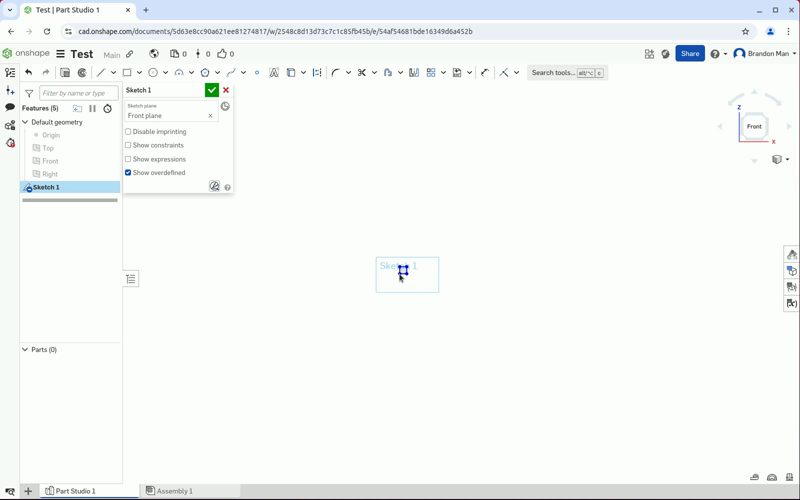
mouse_move(401, 267)
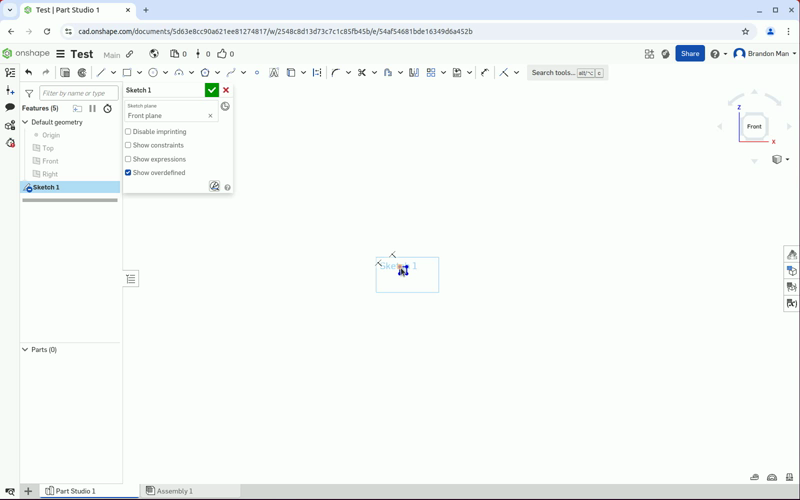
scroll(6)
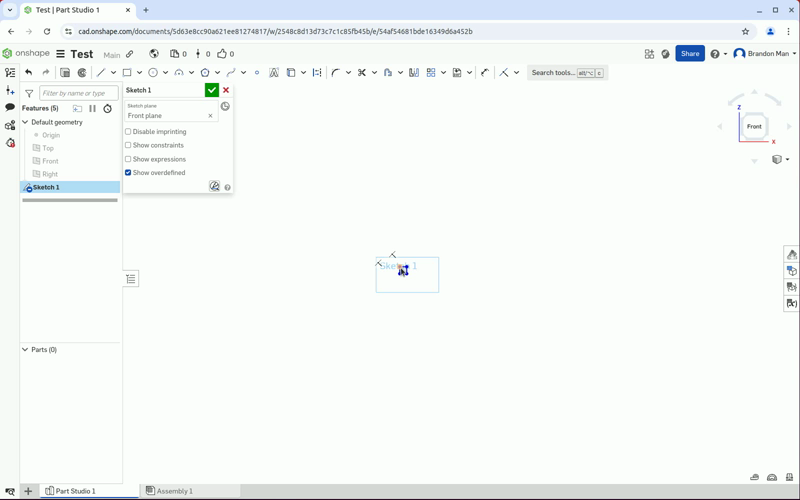
scroll(6)
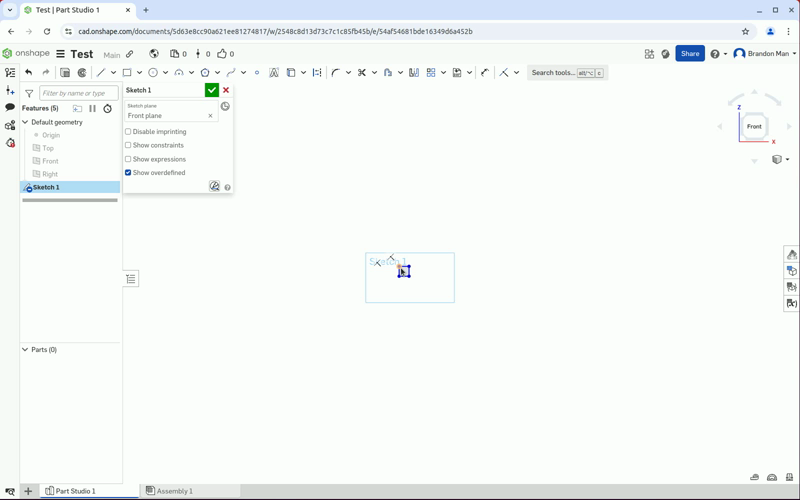
scroll(6)
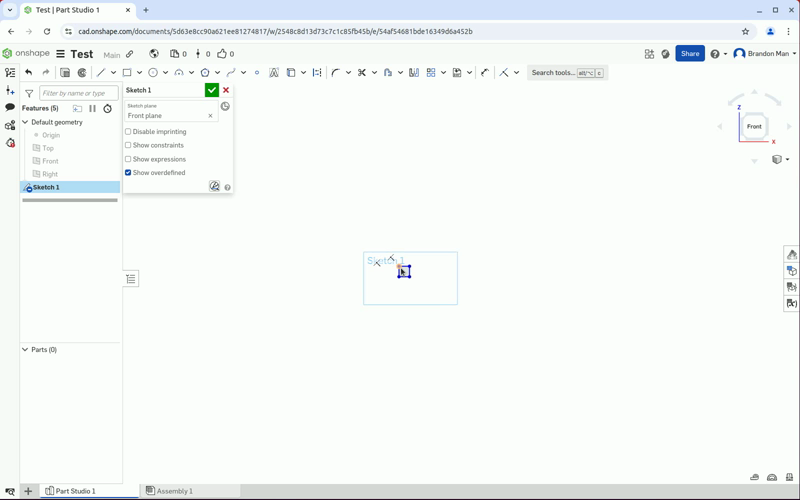
scroll(6)
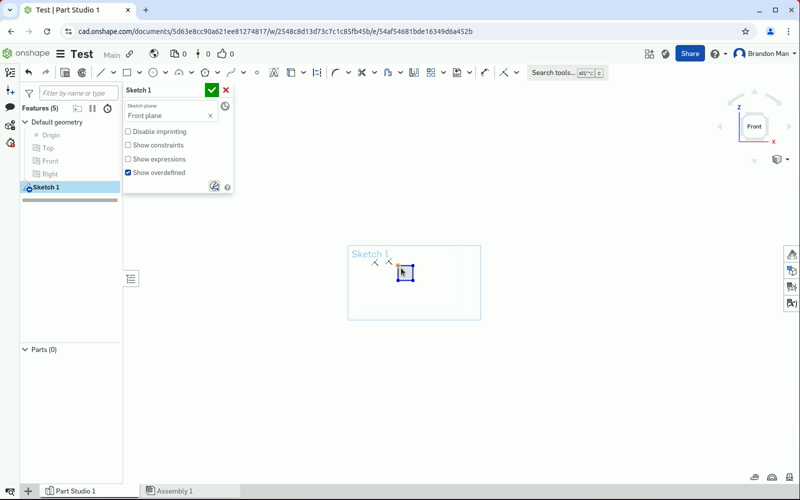
scroll(6)
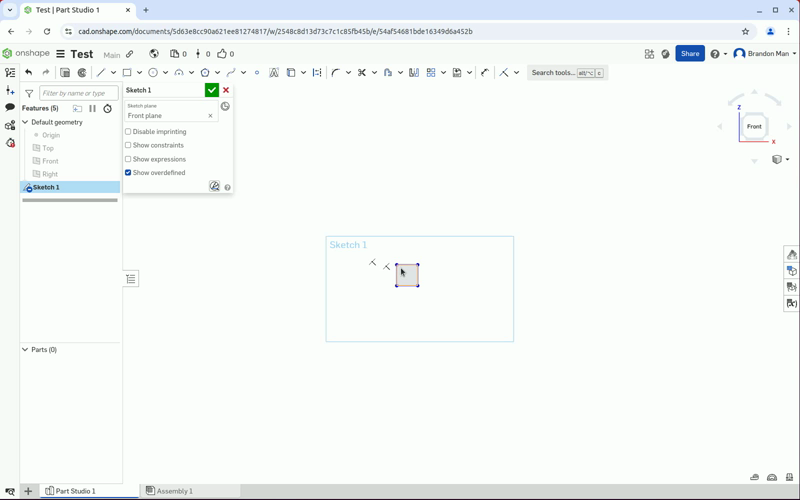
scroll(6)
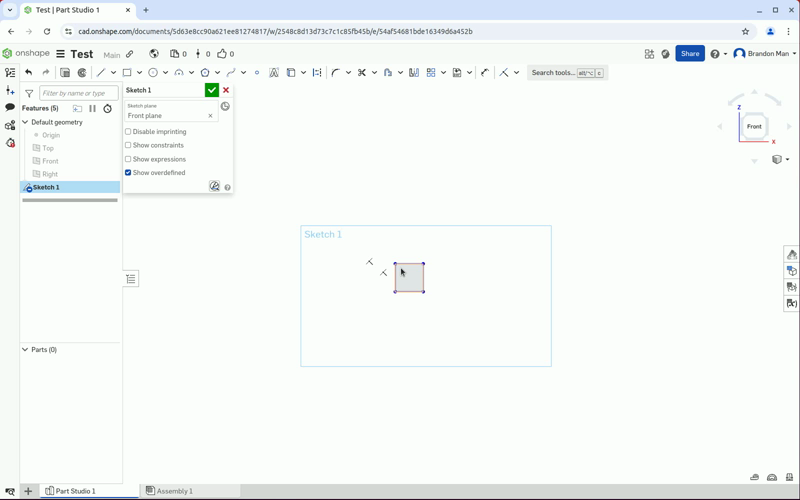
scroll(6)
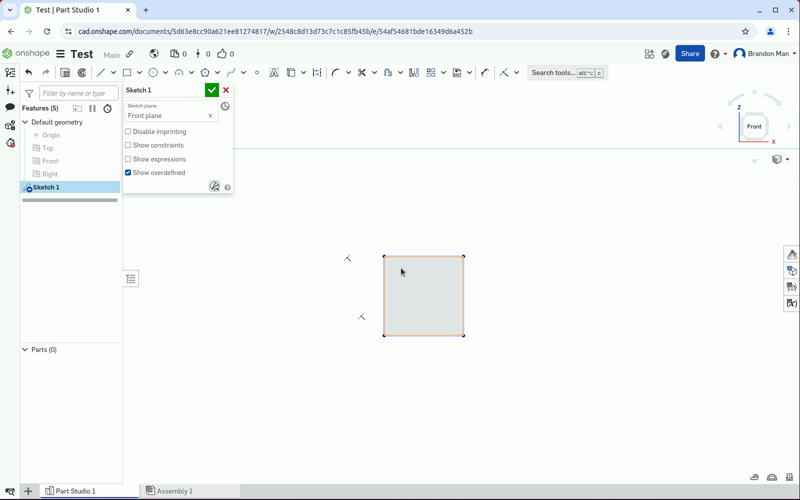
click(401, 267)
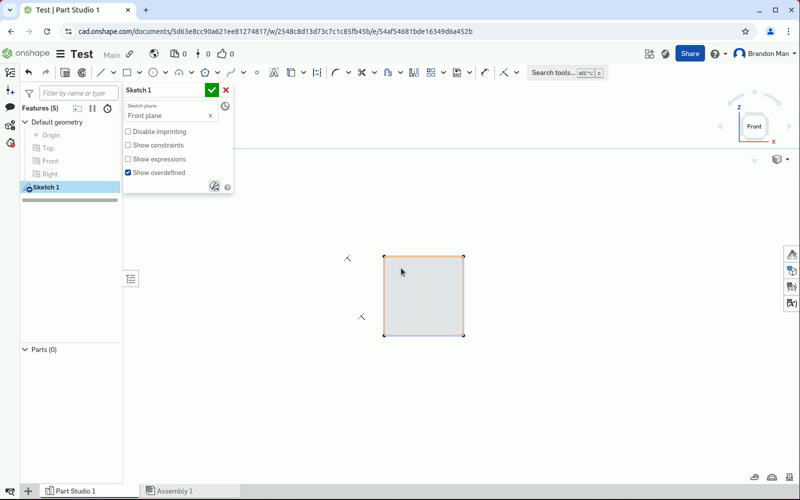
scroll(-6)
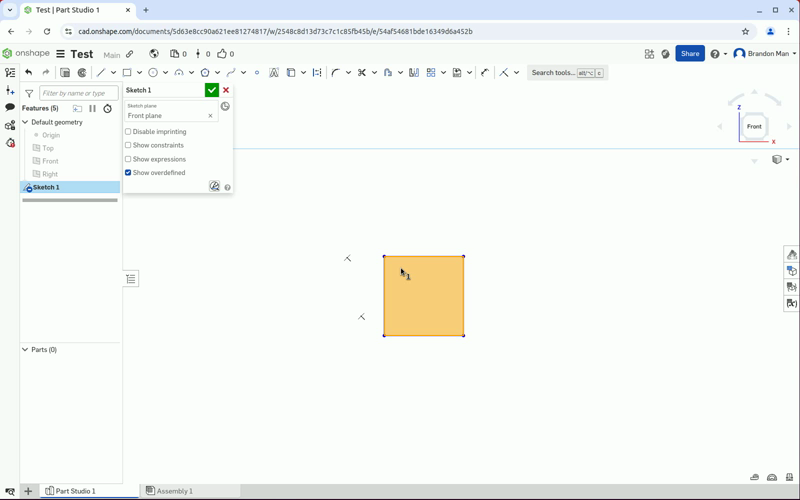
scroll(-6)
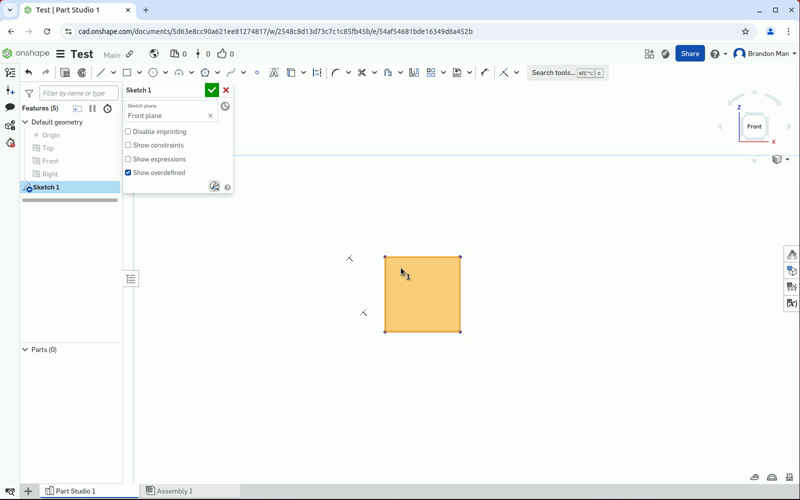
scroll(-6)
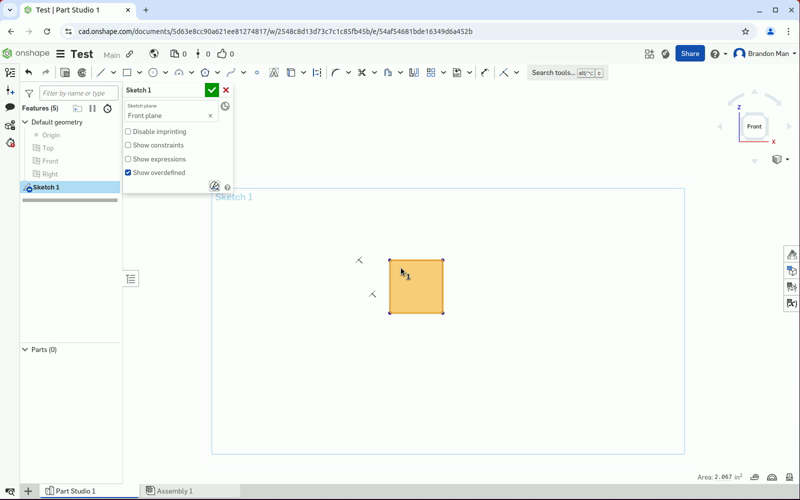
scroll(-6)
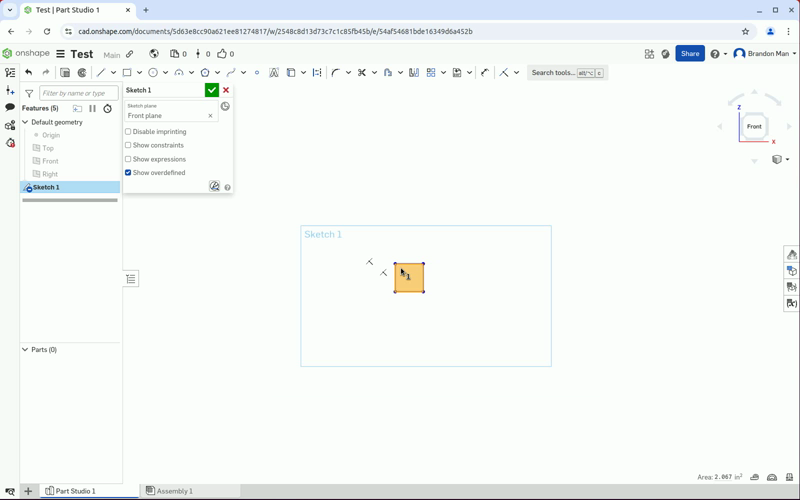
scroll(-6)
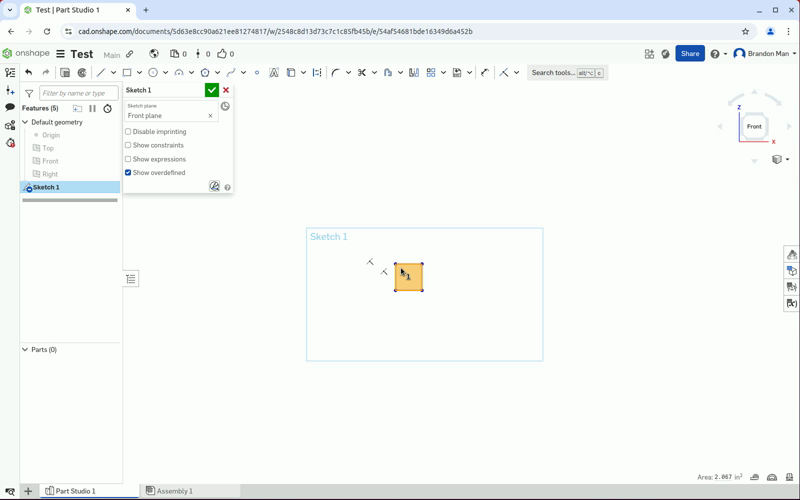
scroll(-6)
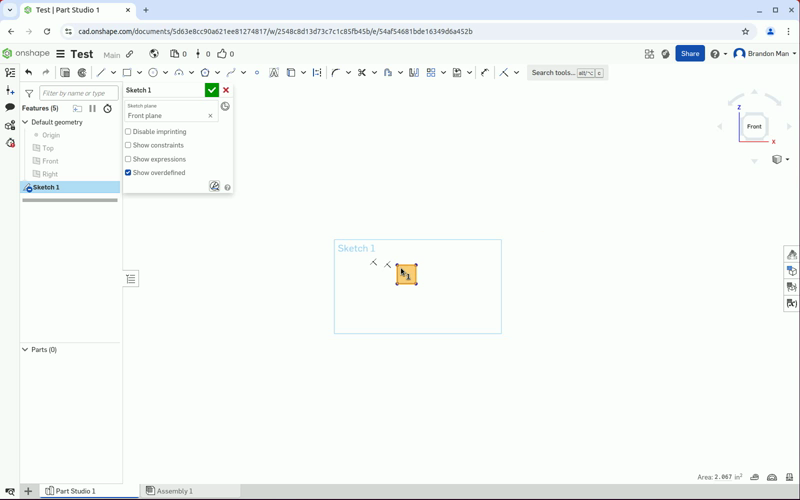
scroll(-6)
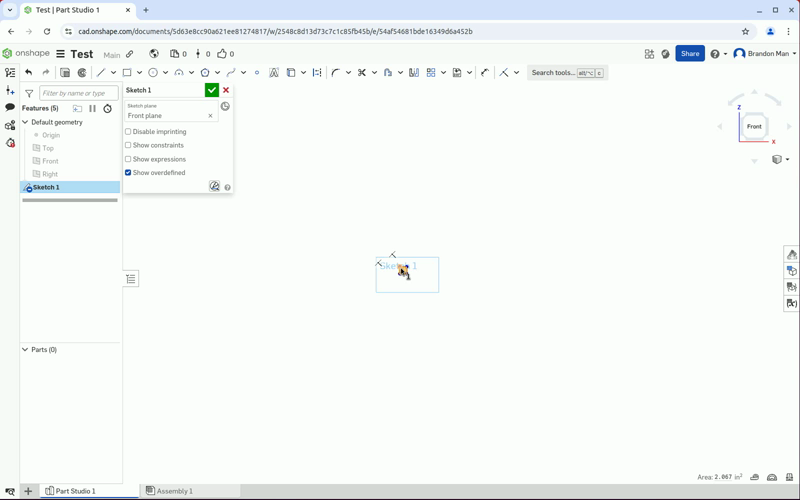
mouse_move(73, 352)
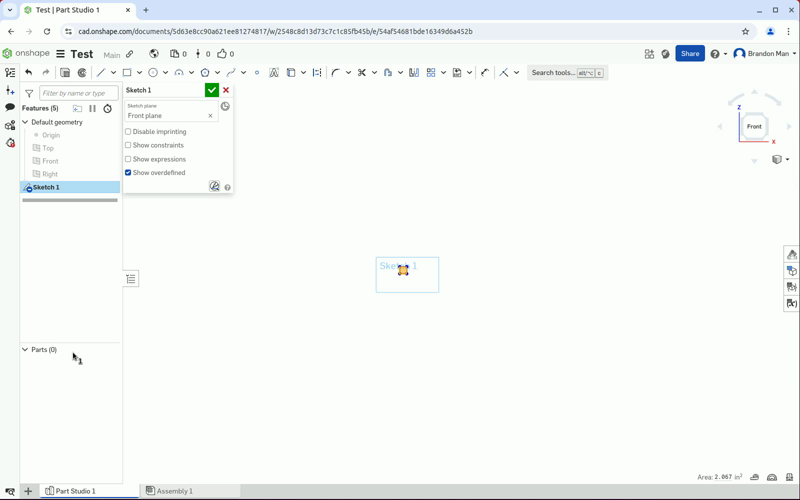
key(shift+y)
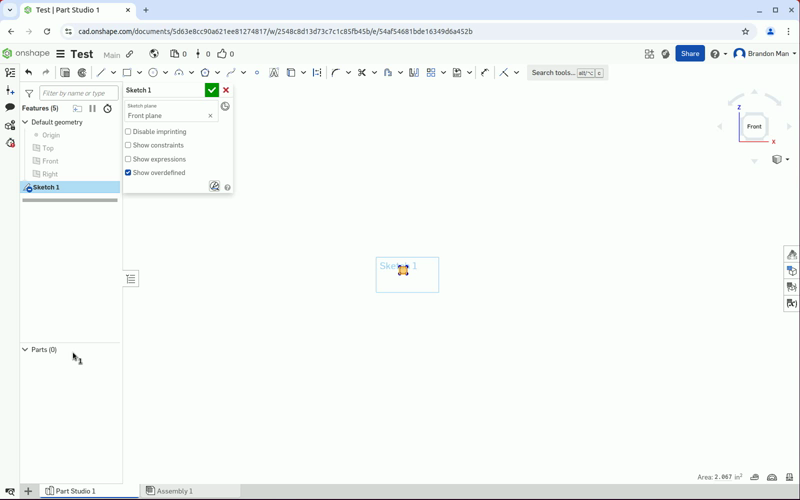
key(shift+e)
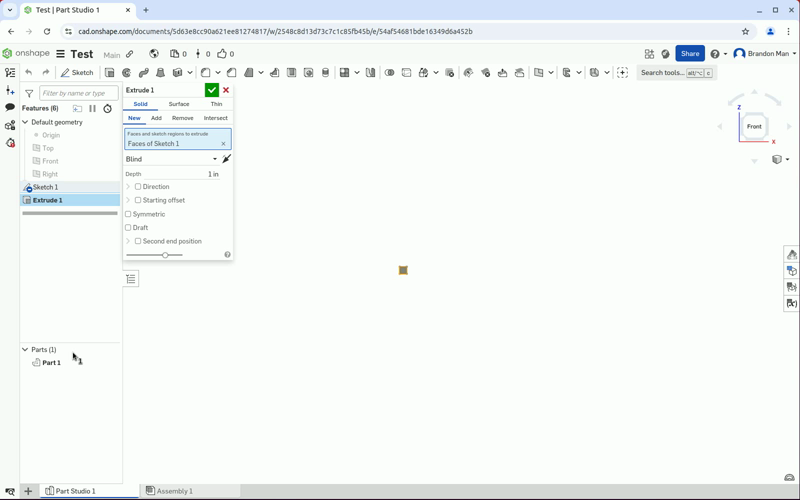
mouse_move(143, 106)
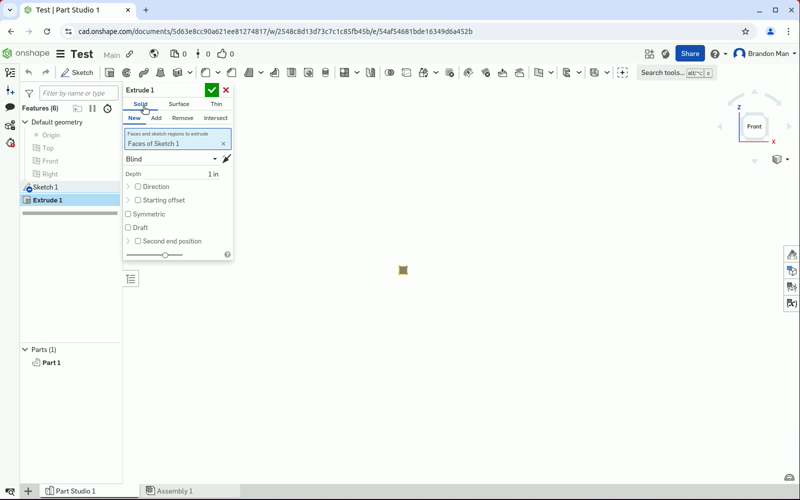
click(143, 106)
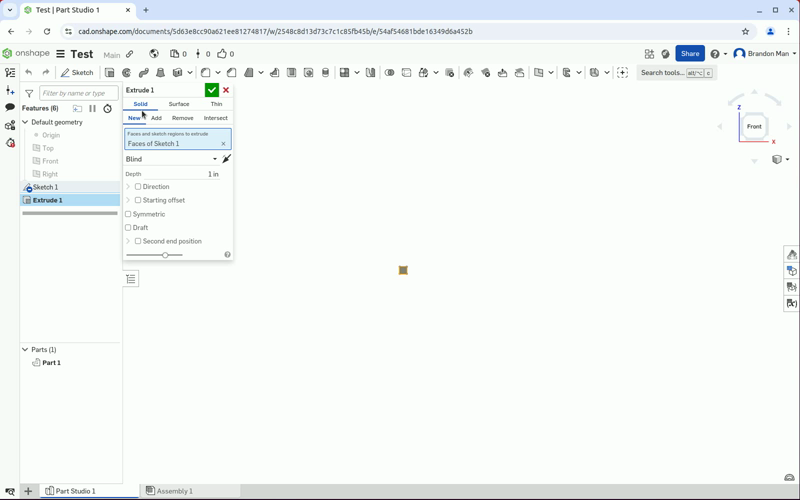
mouse_move(137, 120)
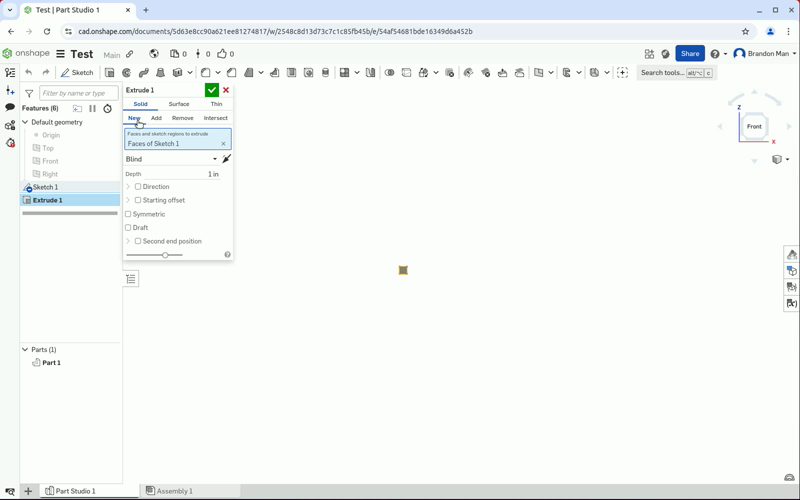
click(137, 120)
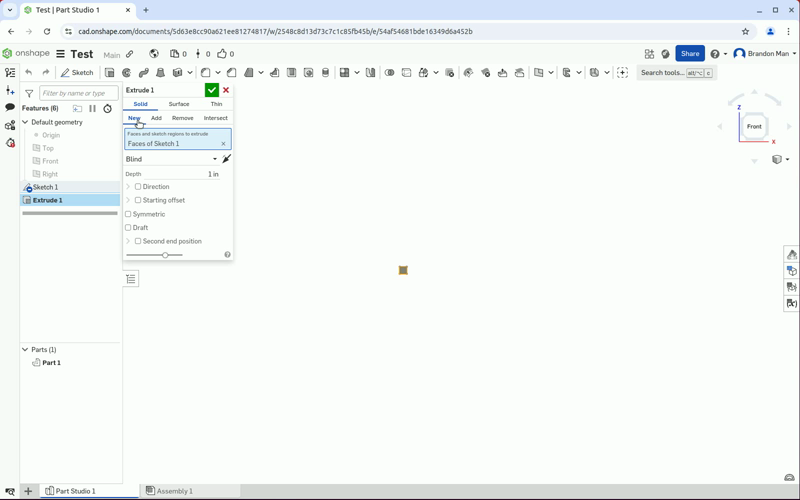
key(tab, 4)
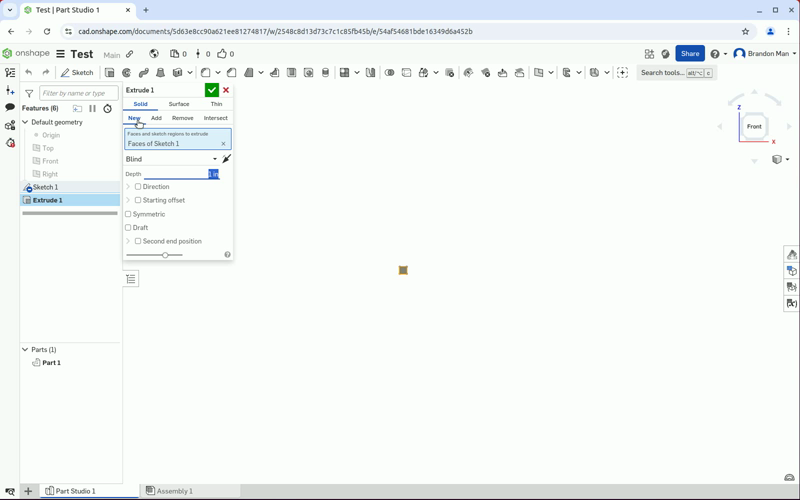
text(23.108)
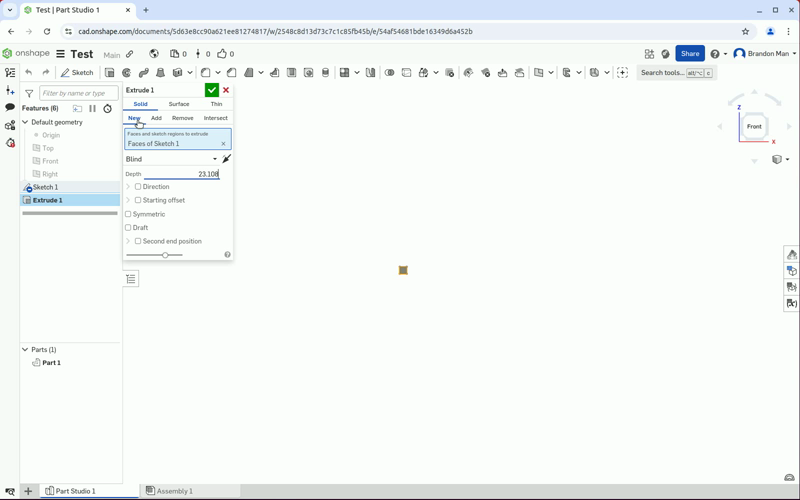
key(enter)
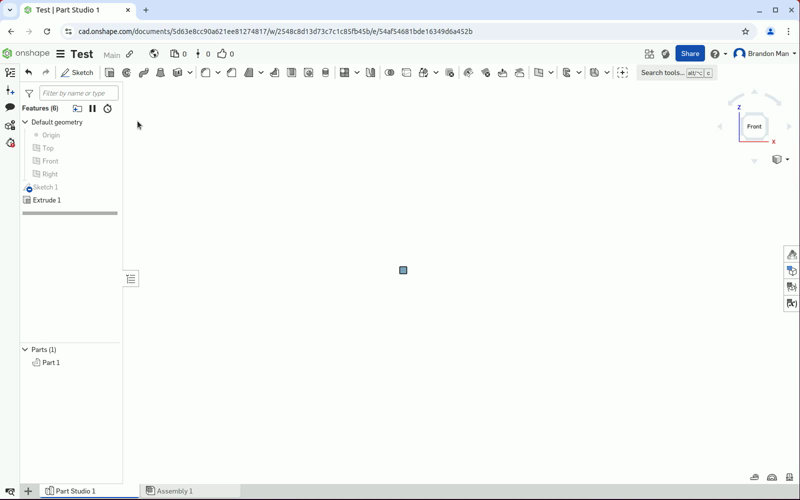
key(shift+h)
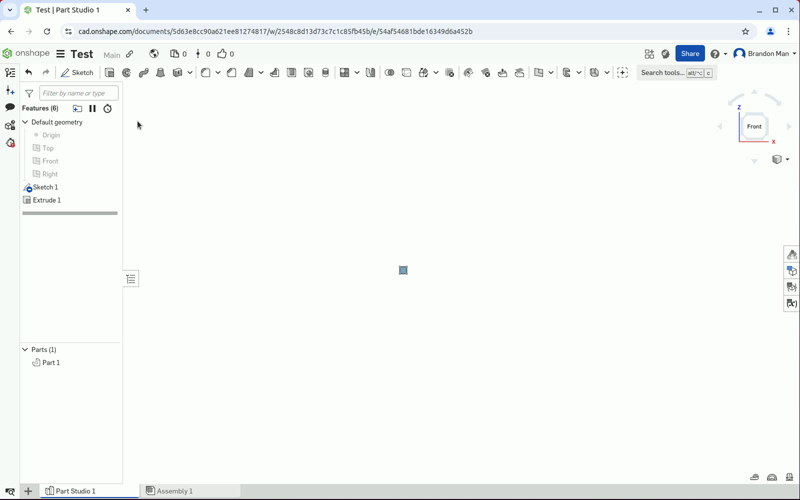
key(shift+h)
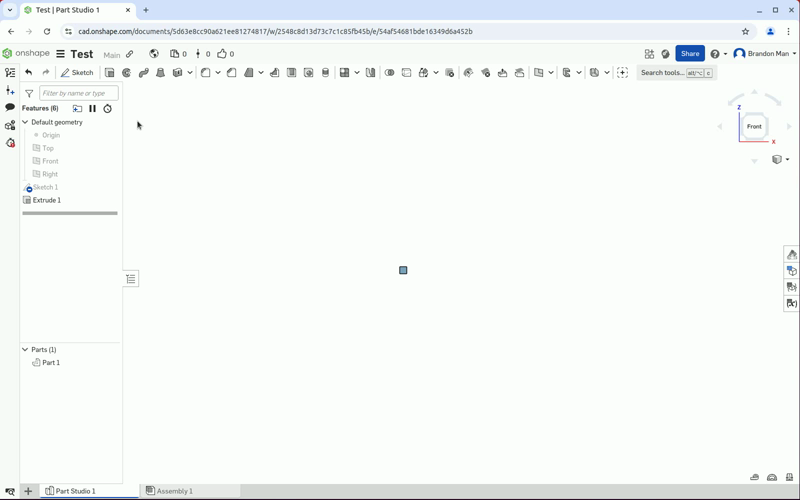
mouse_move(73, 189)
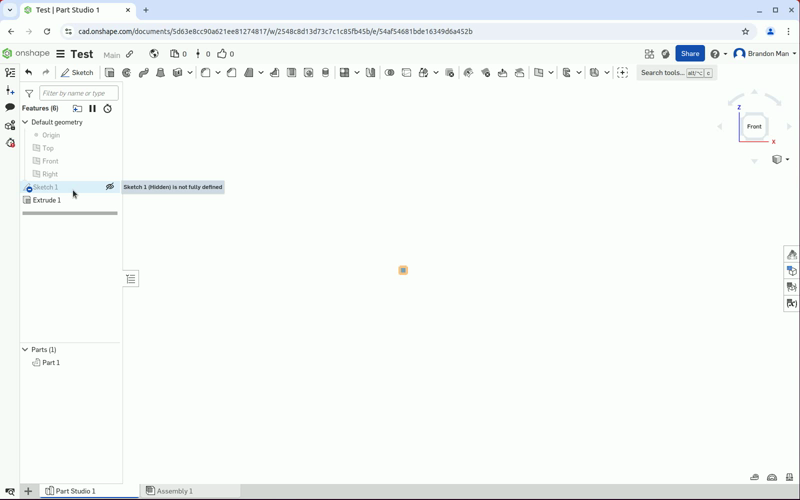
click(73, 189)
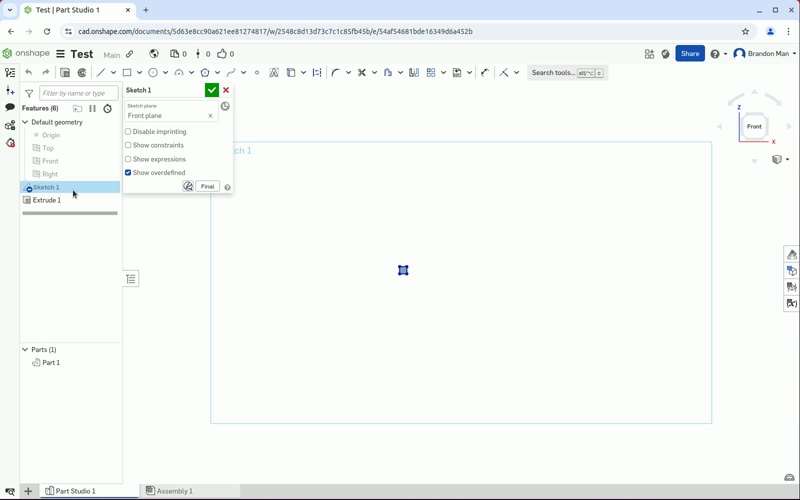
mouse_move(229, 92)
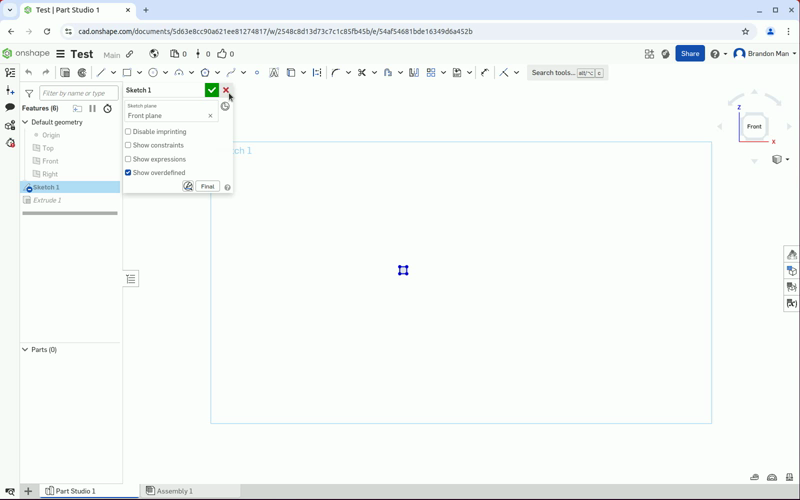
click(229, 92)
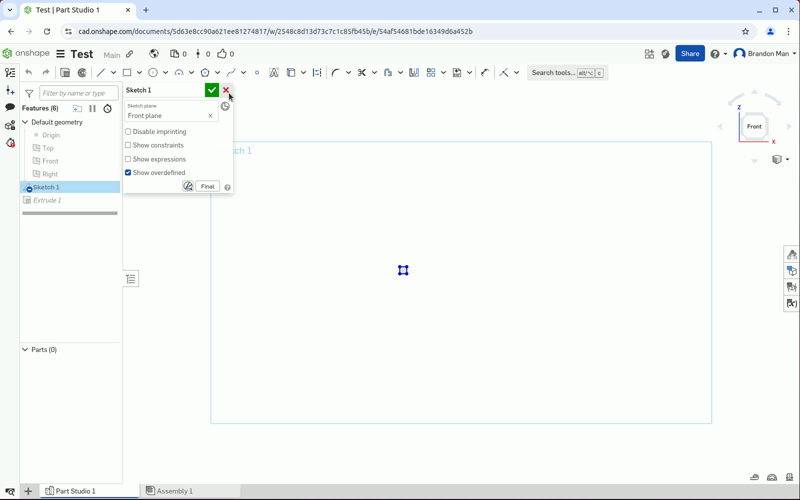
key(shift+s)
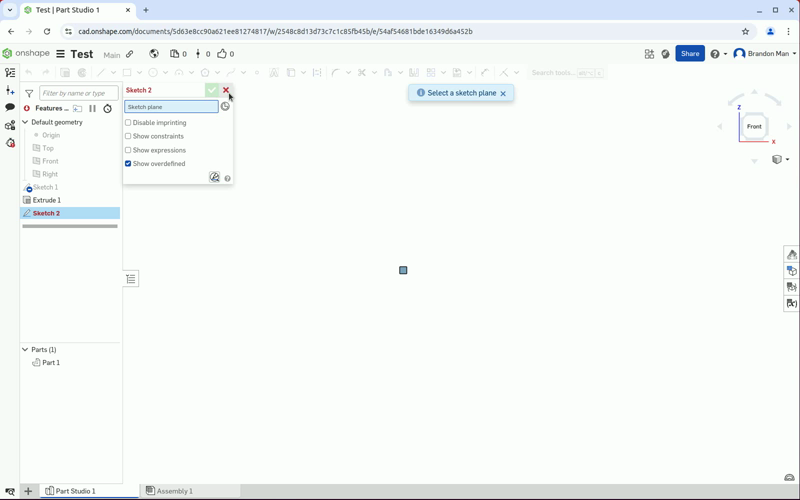
mouse_move(73, 163)
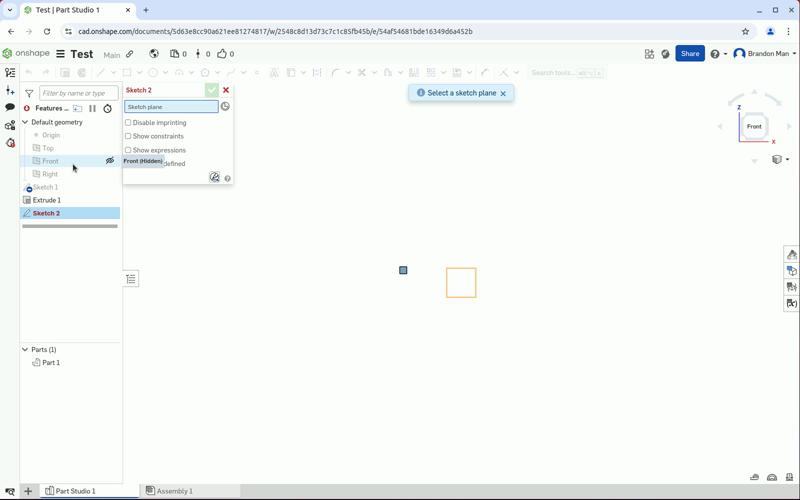
click(73, 163)
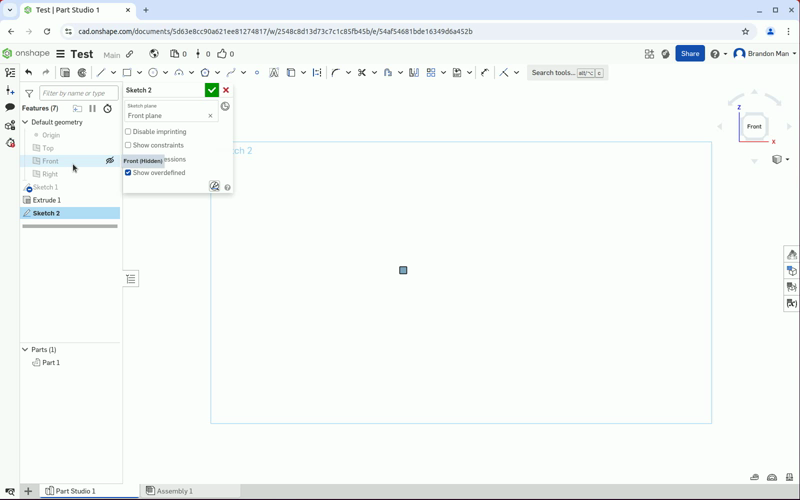
mouse_move(73, 352)
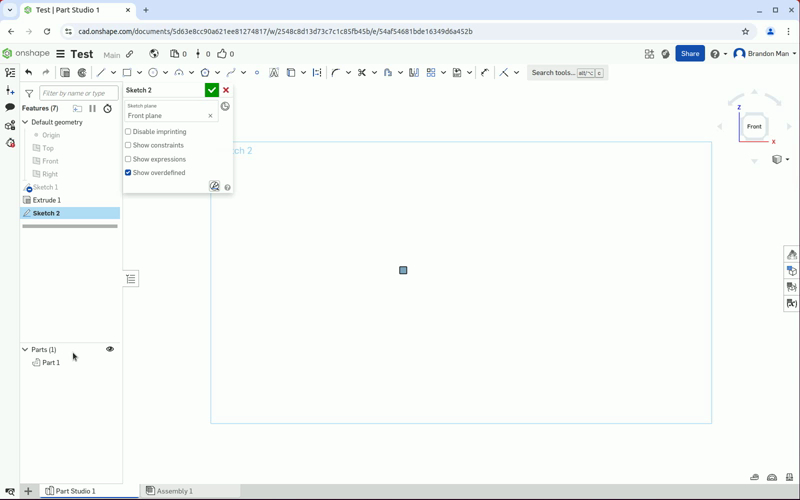
key(y)
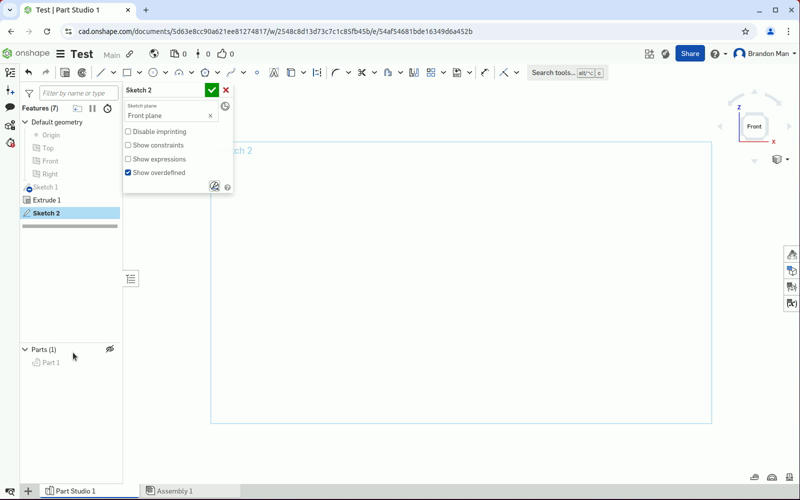
key(l)
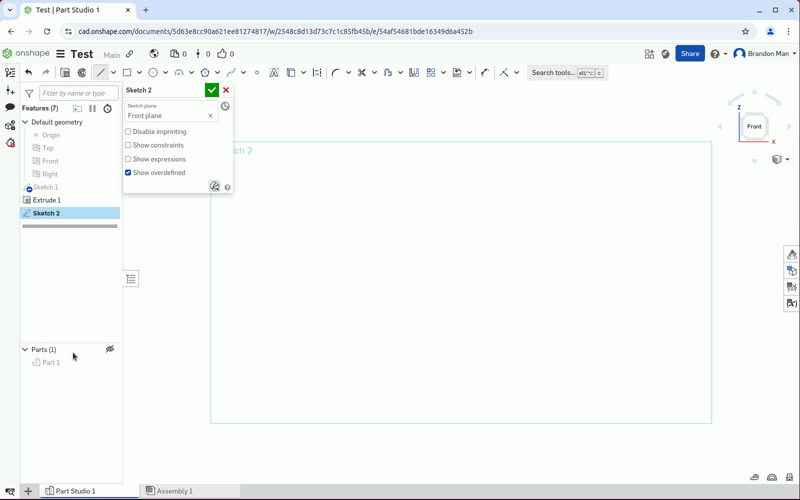
key_down(shift)
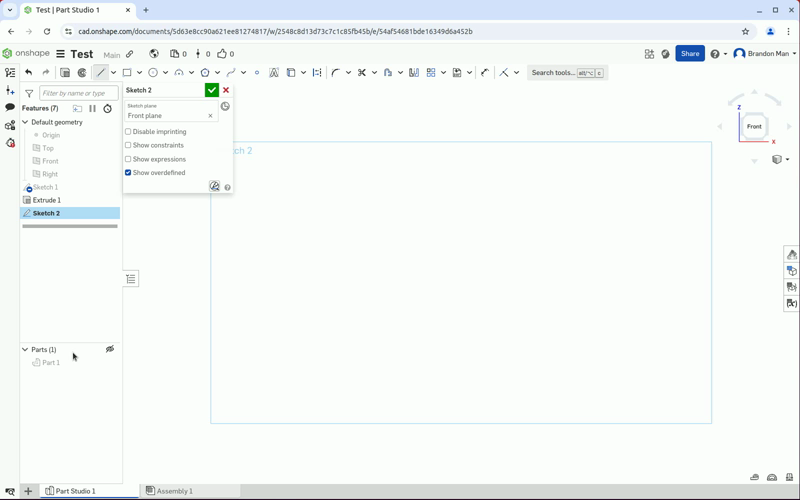
mouse_move(437, 268)
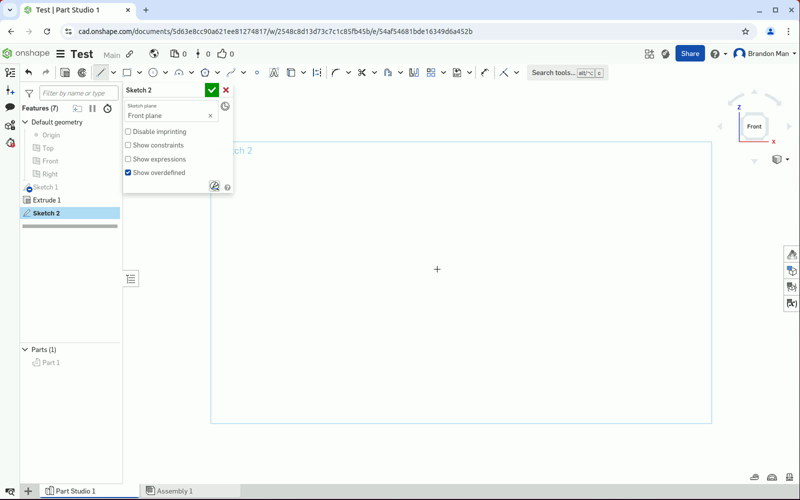
click(437, 268)
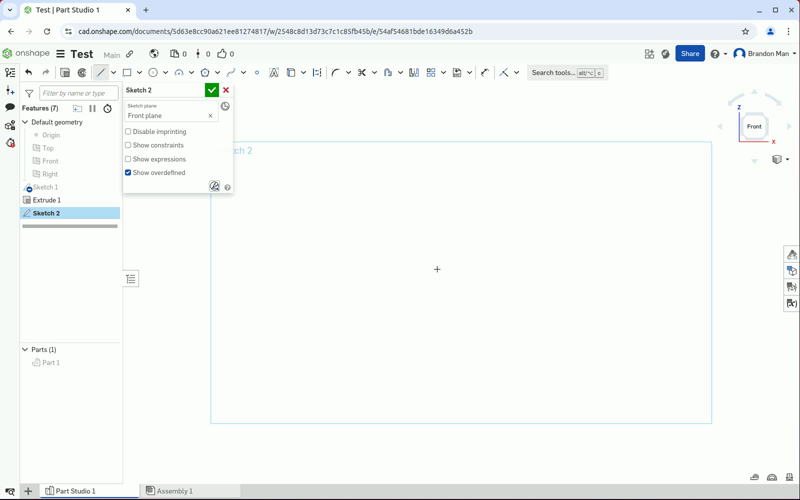
key_up(shift)
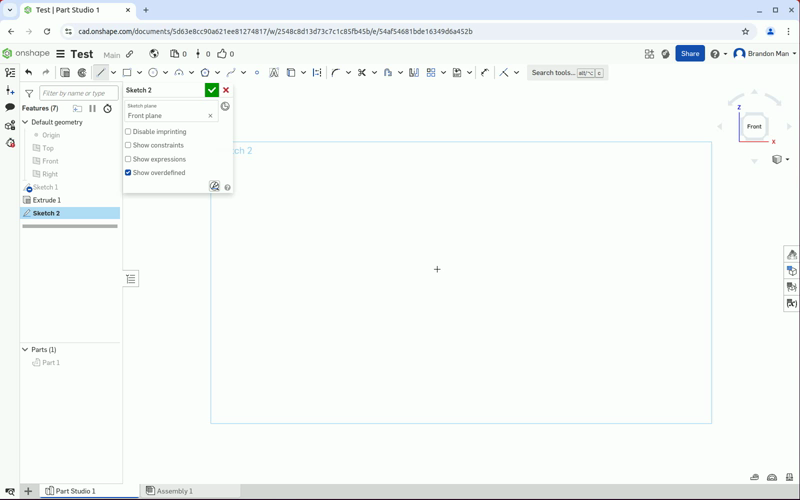
key_down(shift)
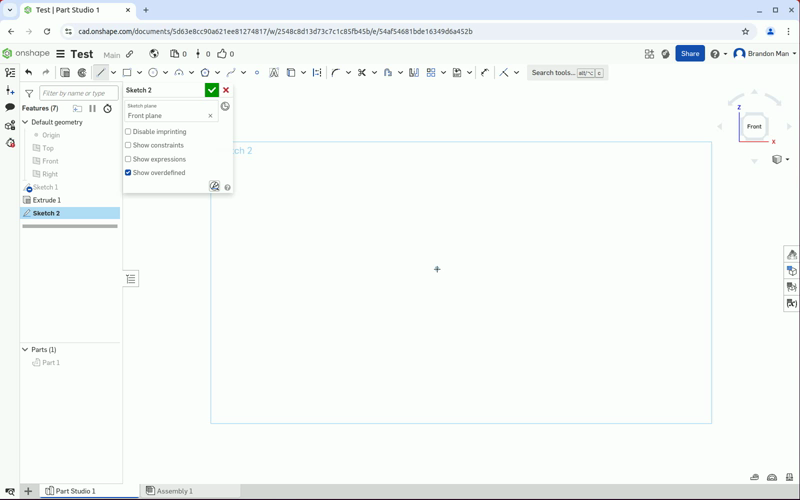
mouse_move(543, 268)
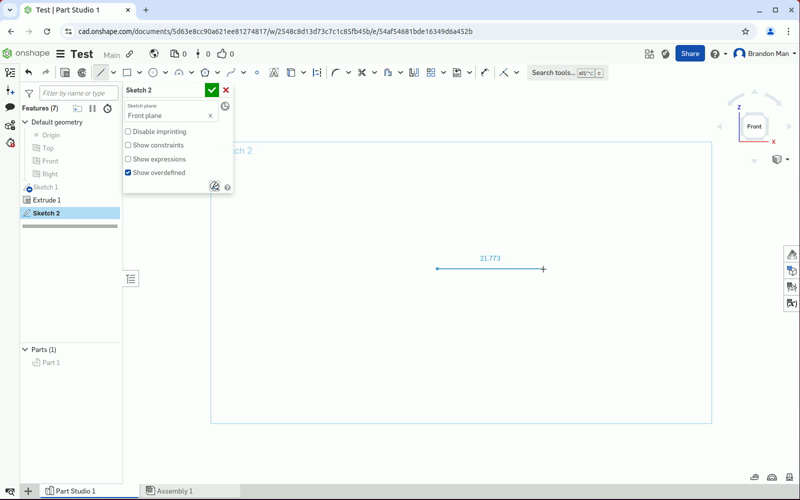
click(543, 268)
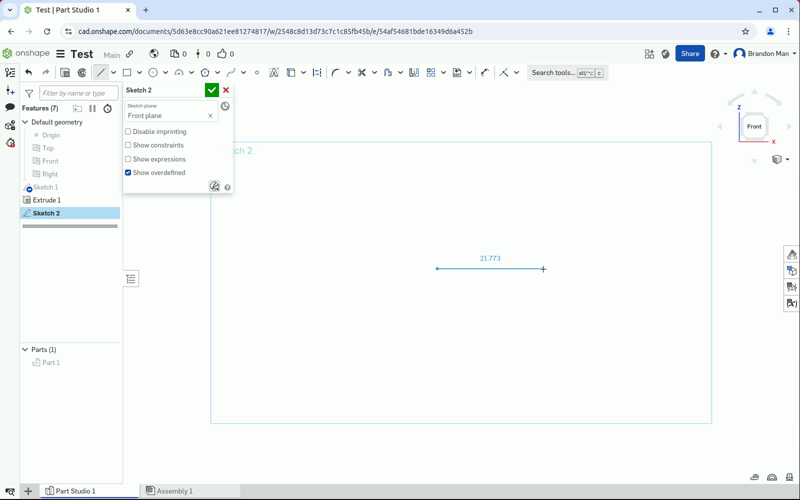
key_up(shift)
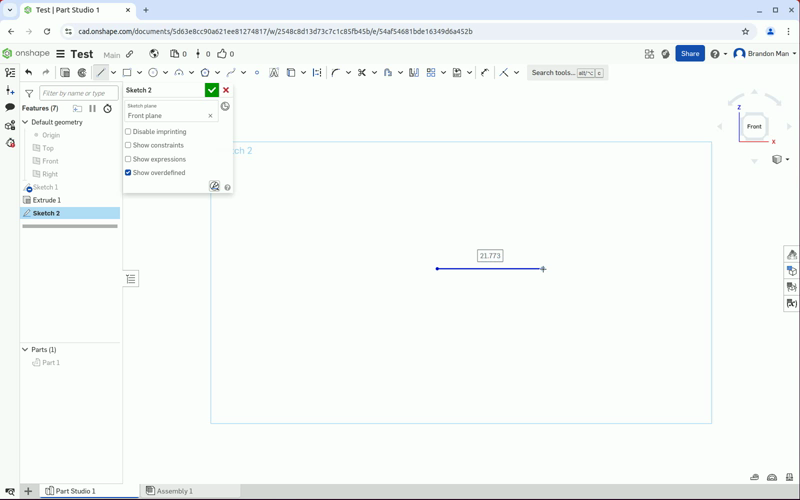
key_down(shift)
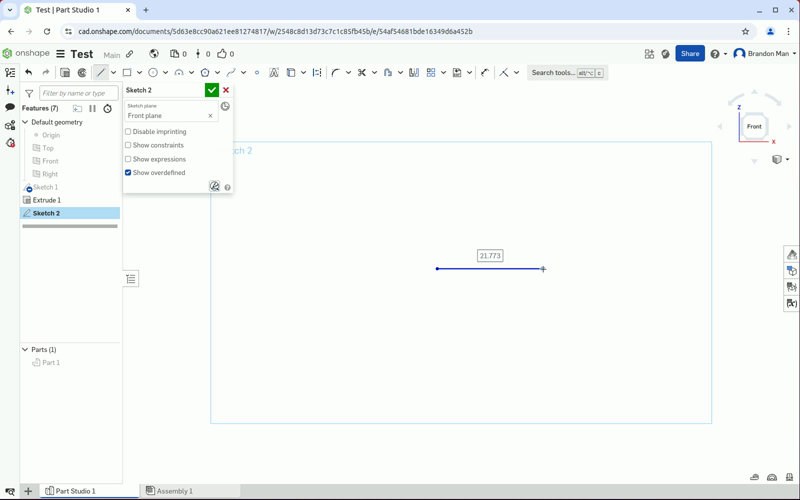
mouse_move(573, 268)
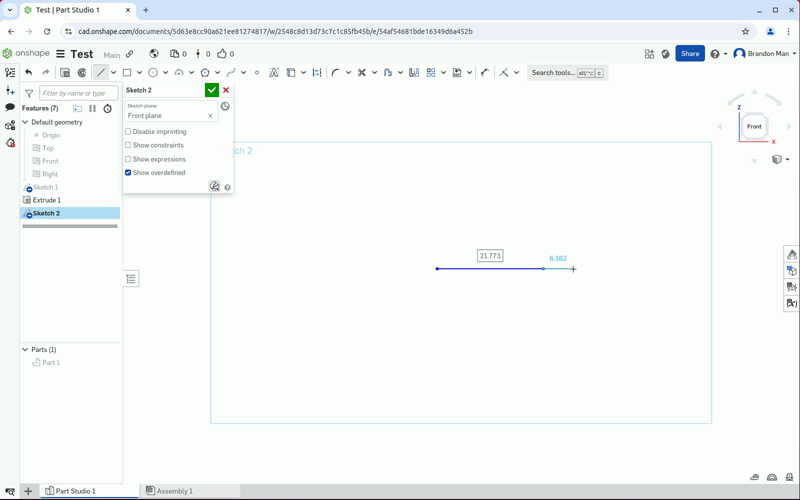
mouse_move(543, 240)
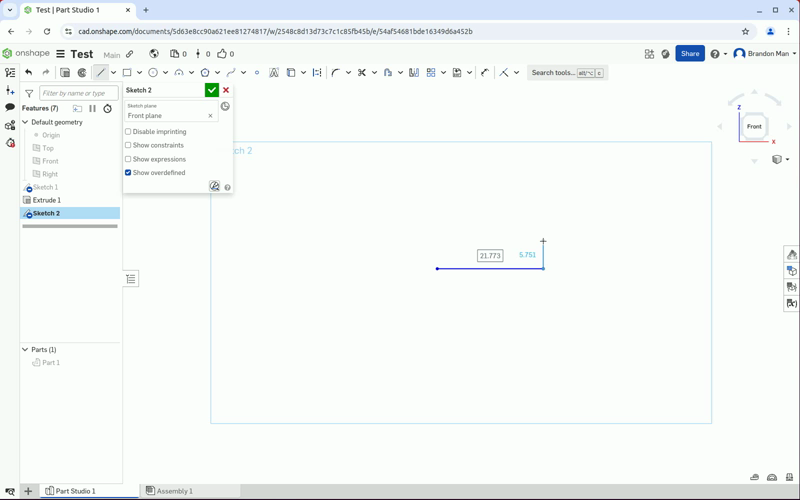
click(543, 240)
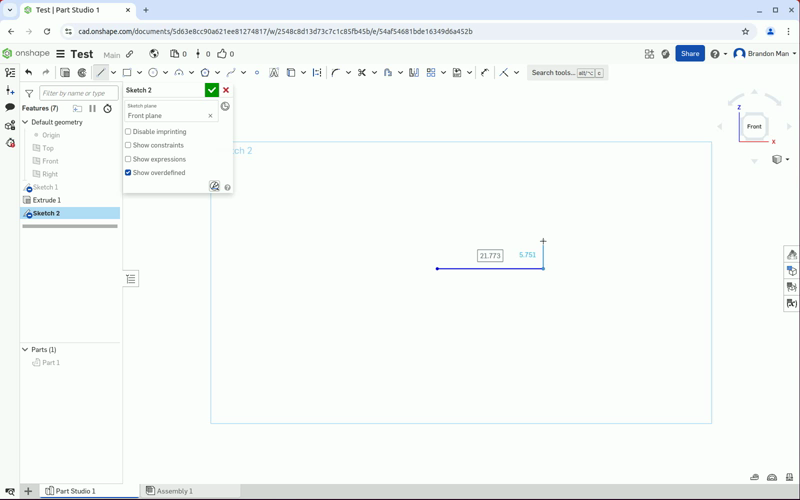
key_up(shift)
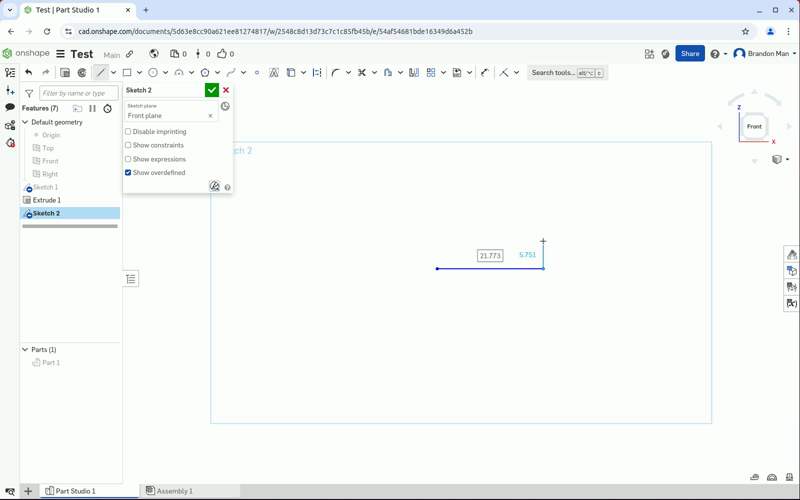
key_down(shift)
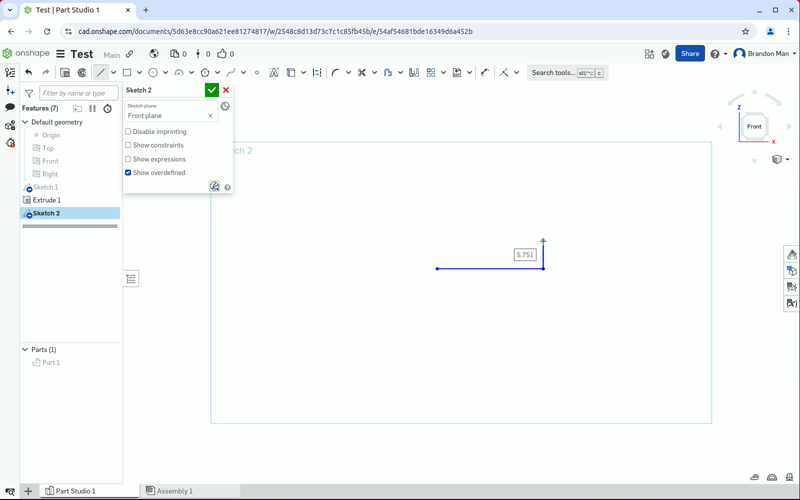
mouse_move(437, 240)
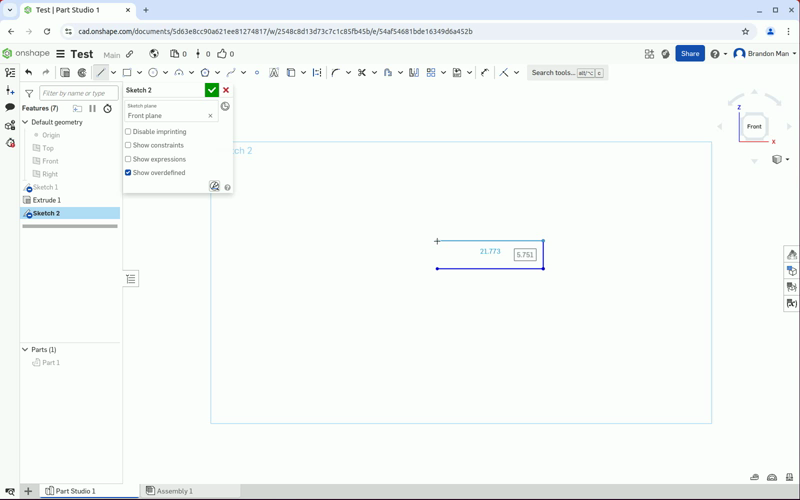
click(437, 240)
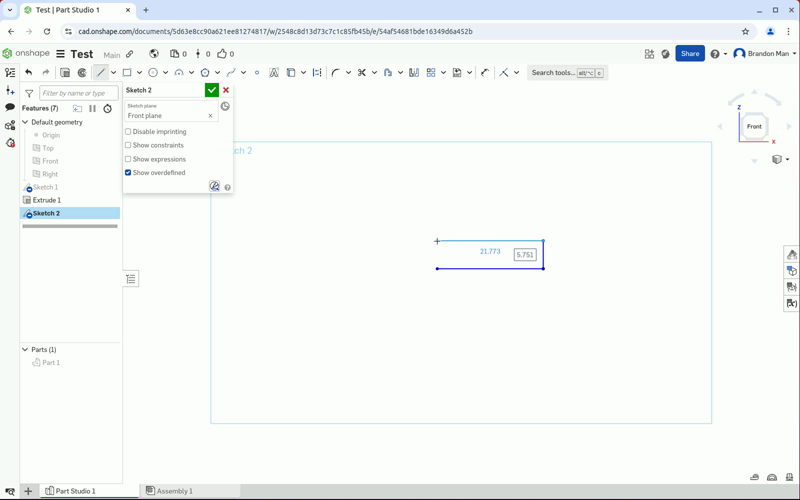
key_up(shift)
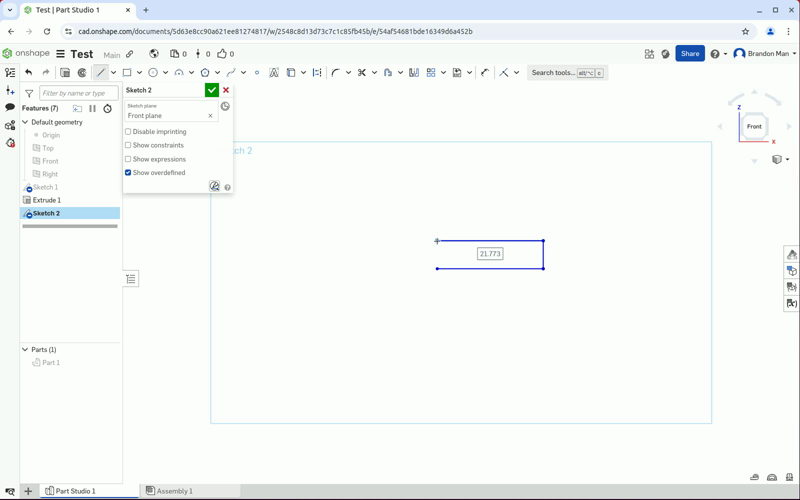
mouse_move(467, 240)
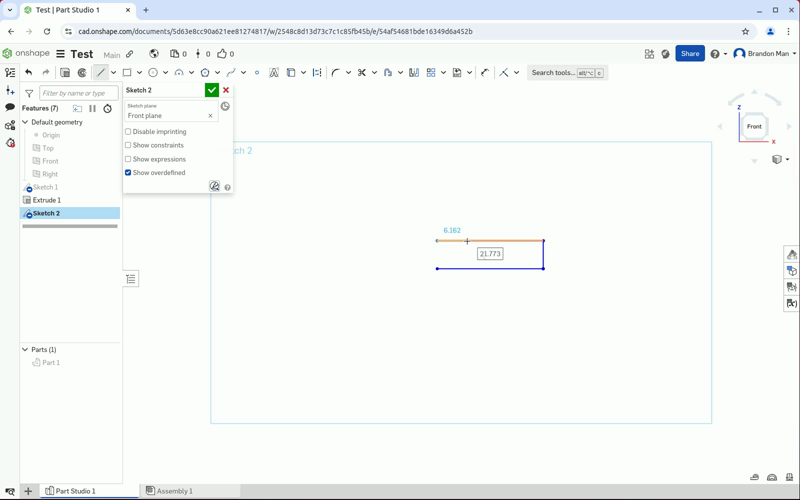
key_down(shift)
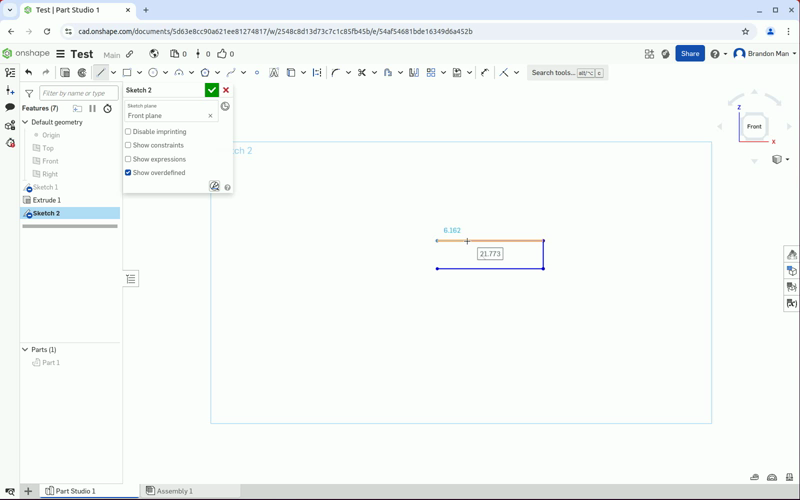
mouse_move(437, 268)
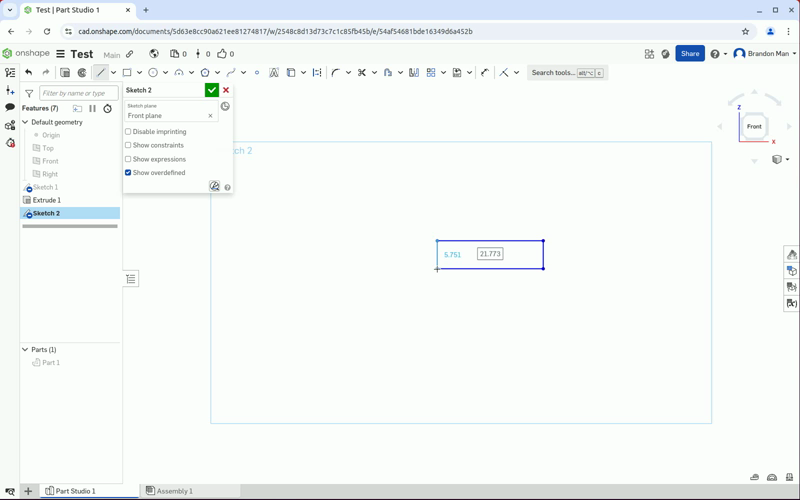
key_up(shift)
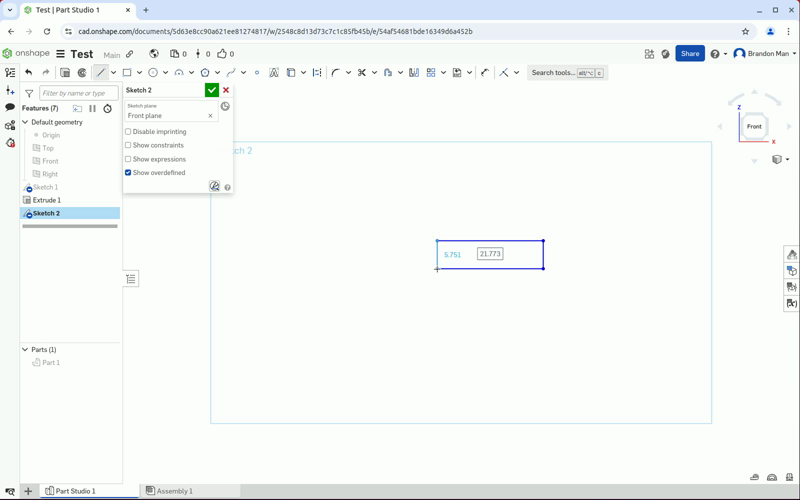
click(437, 268)
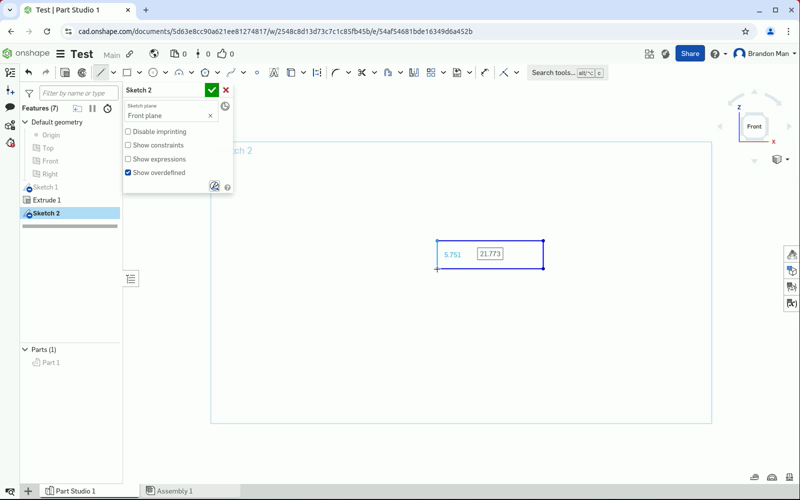
key(esc)
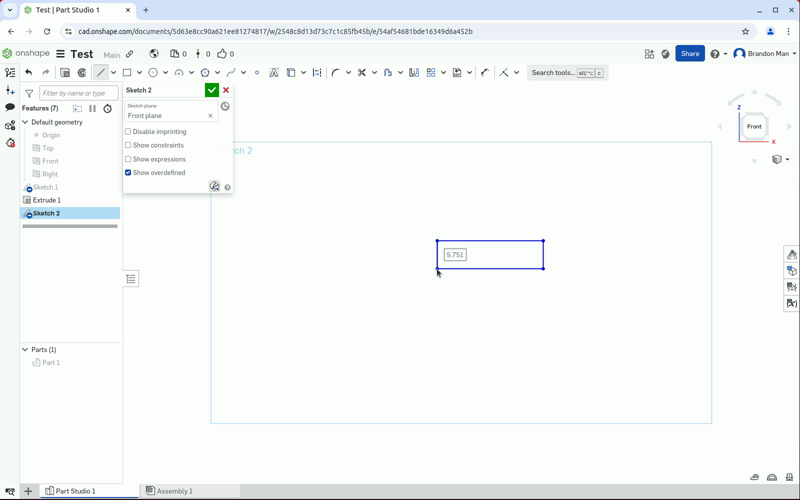
mouse_move(451, 263)
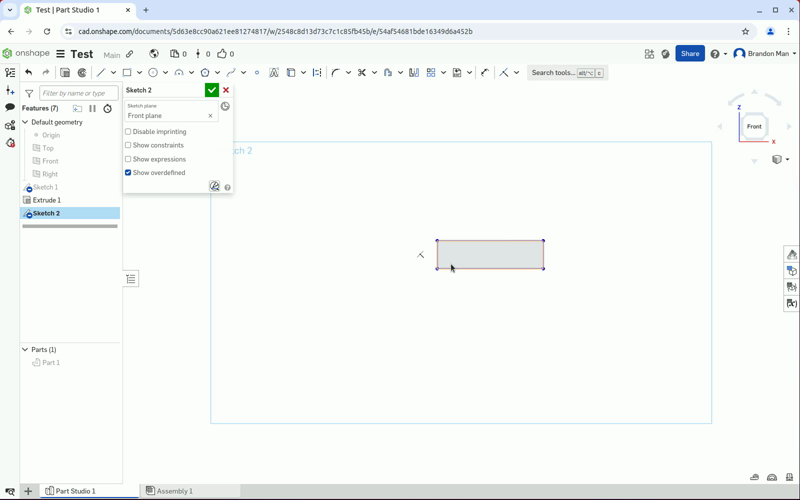
click(451, 263)
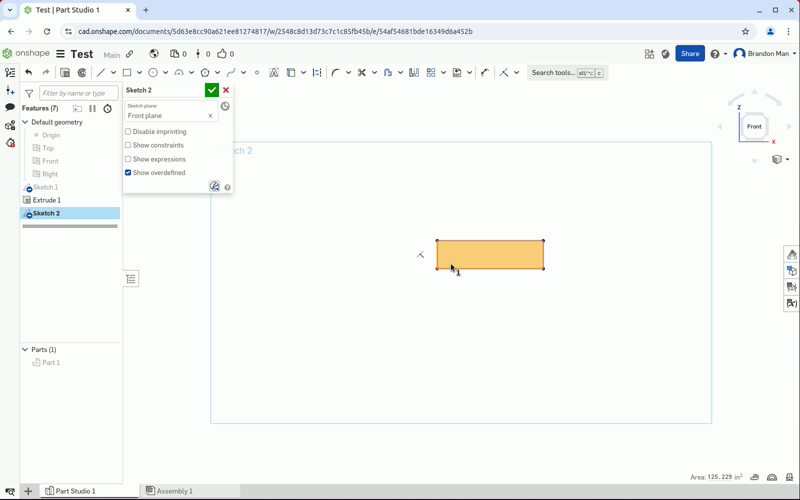
mouse_move(73, 352)
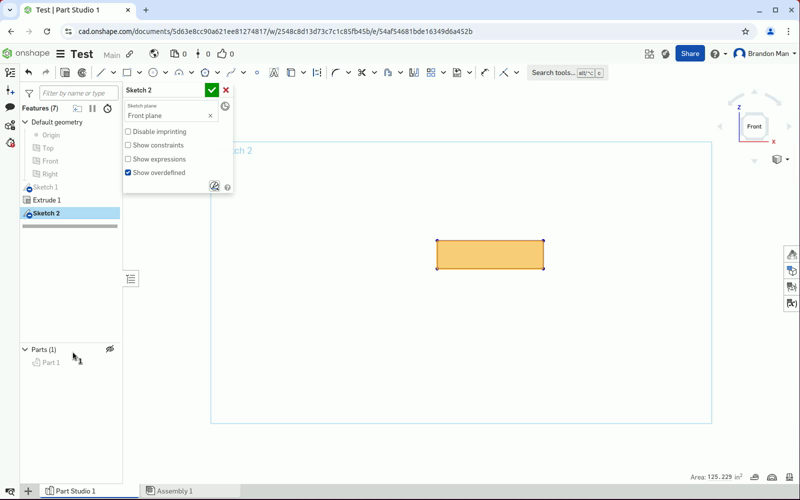
key(shift+y)
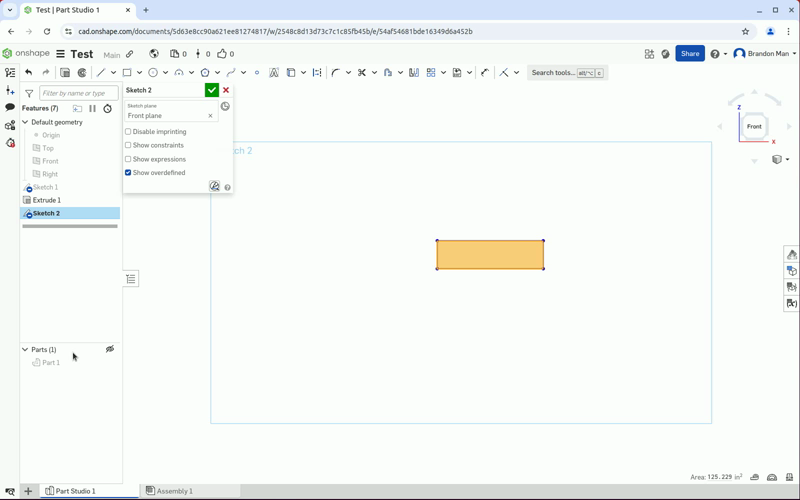
key(shift+e)
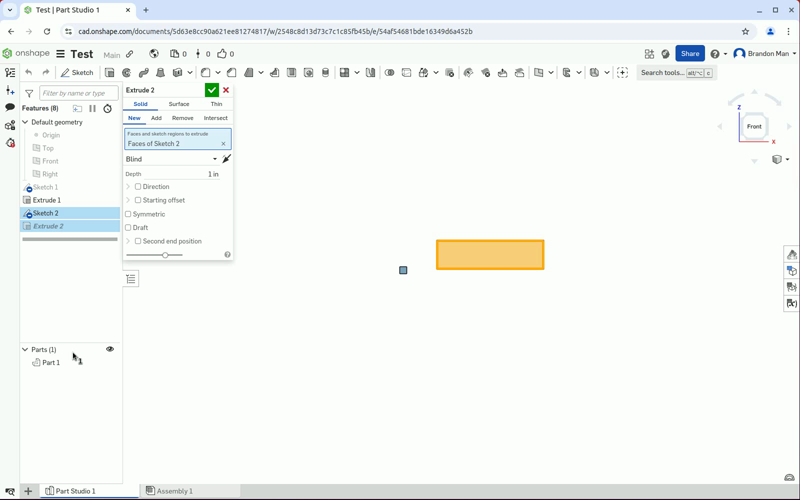
mouse_move(143, 106)
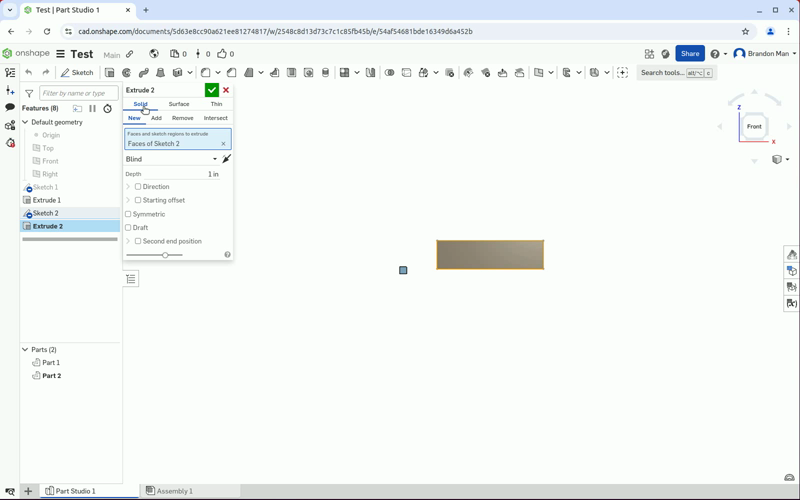
click(143, 106)
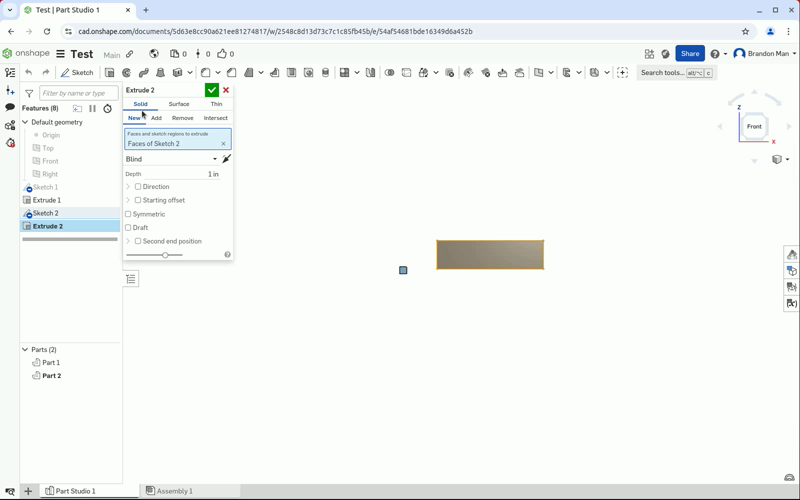
mouse_move(137, 120)
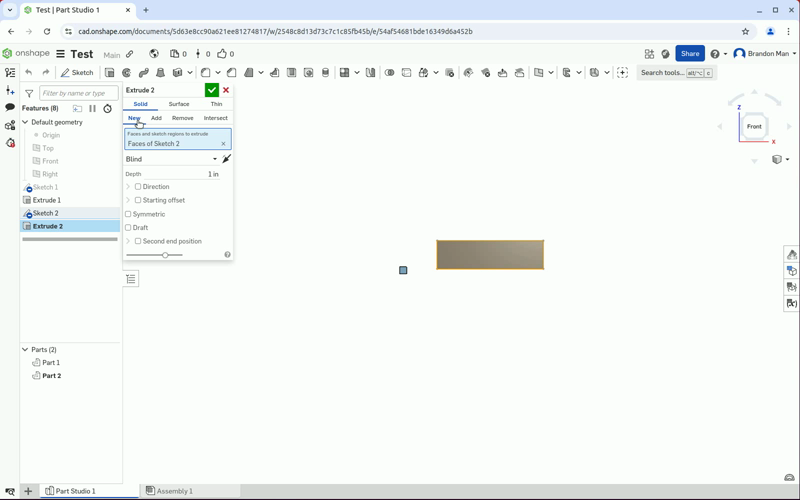
click(137, 120)
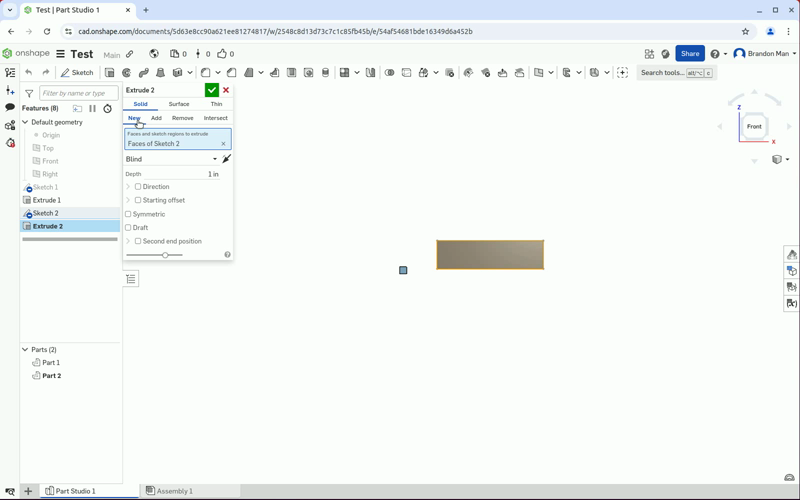
key(tab, 4)
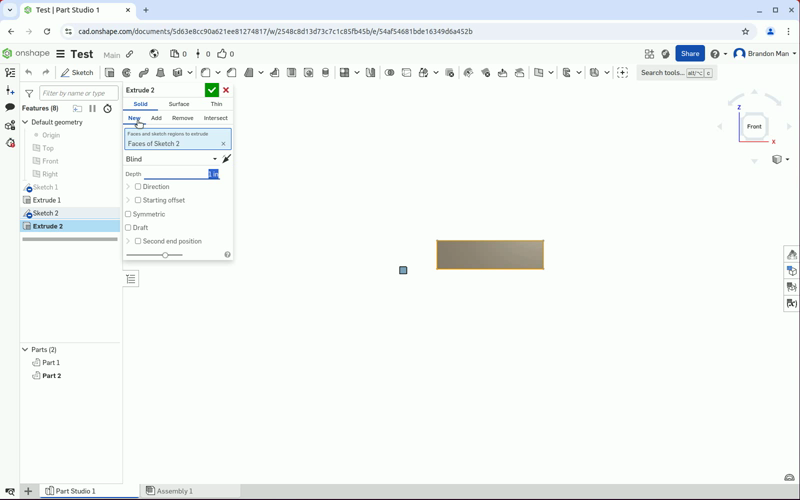
text(0.241)
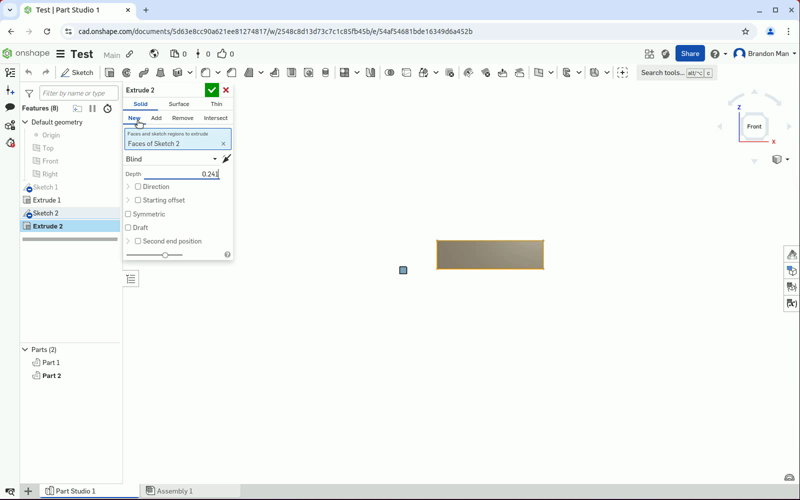
key(enter)
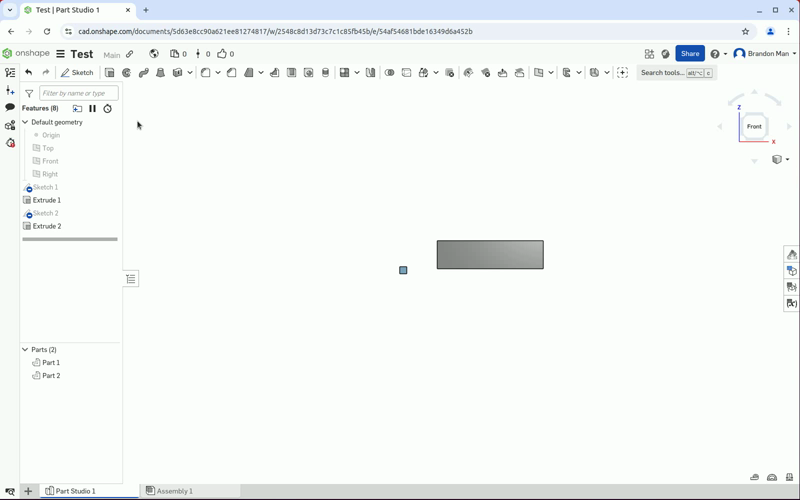
key(shift+h)
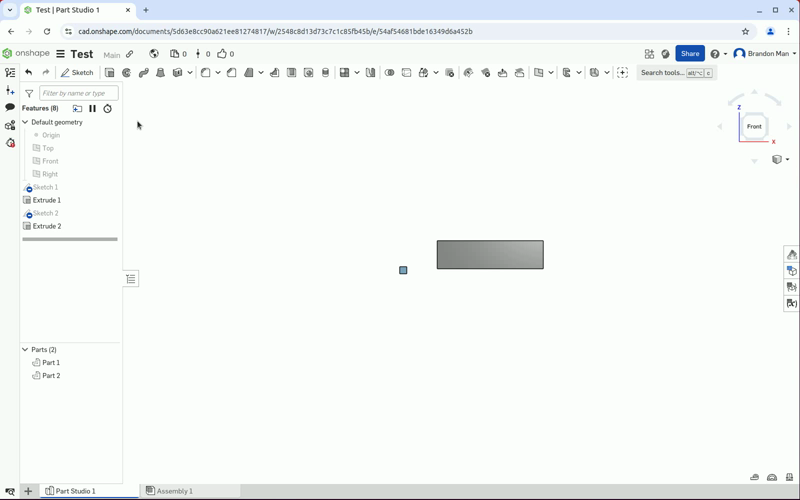
key(shift+h)
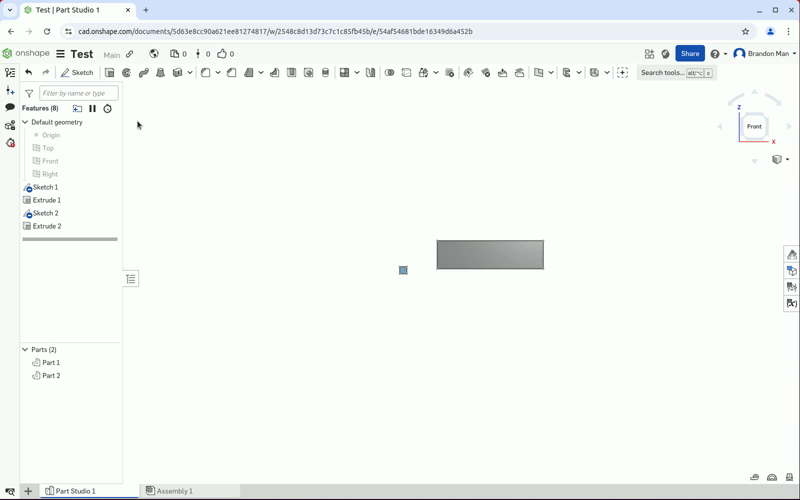
key(shift+7)
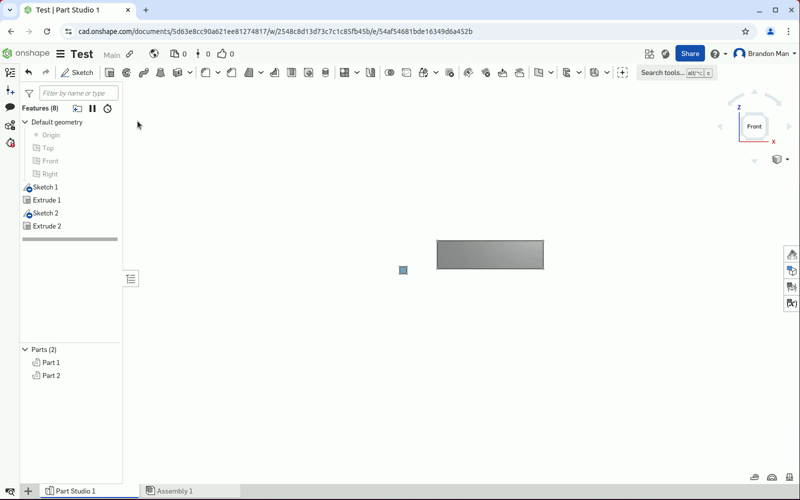
key(left, 2)
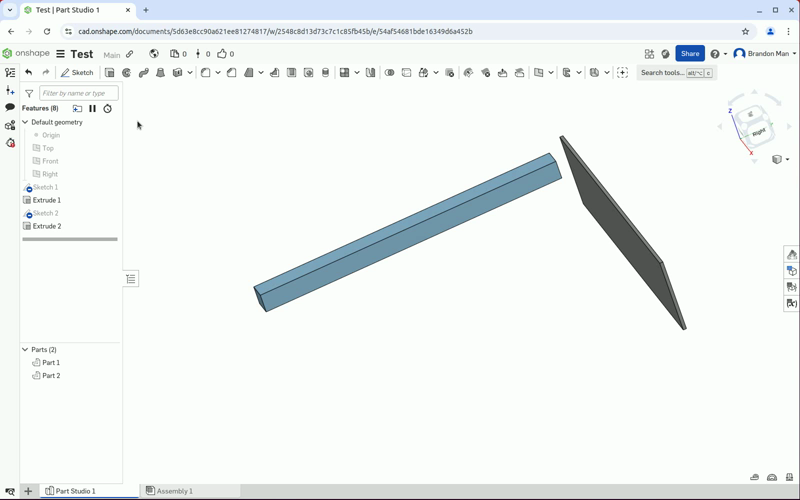
key(down, 2)
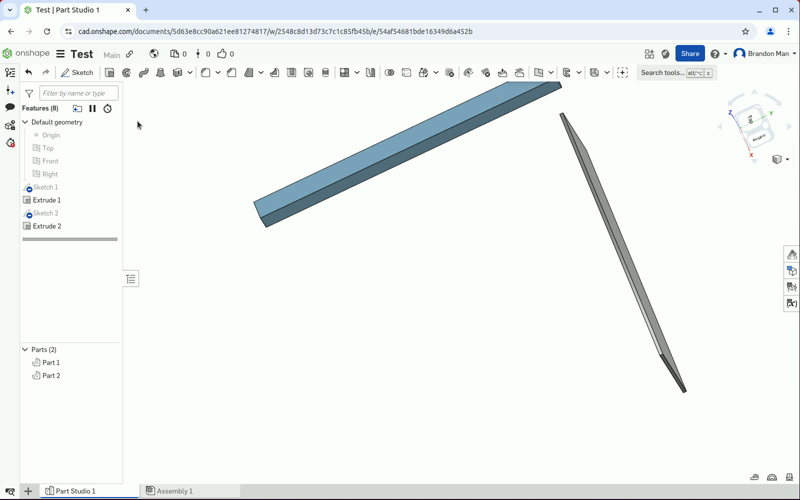
key(up, 2)
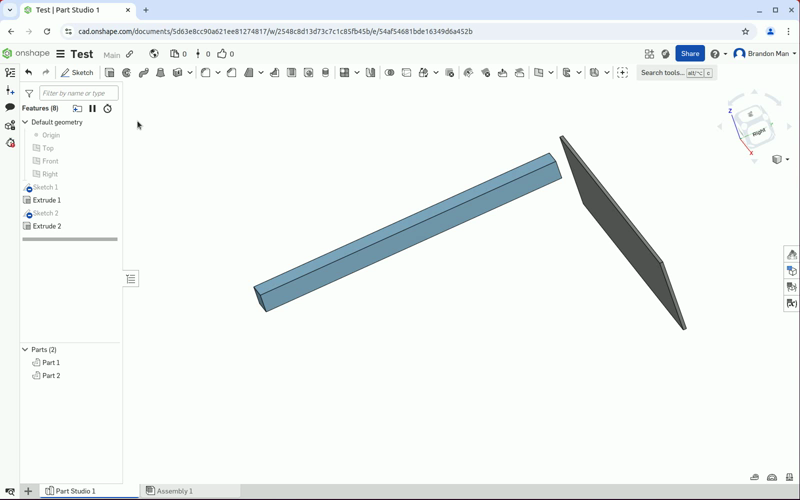
key(right, 2)
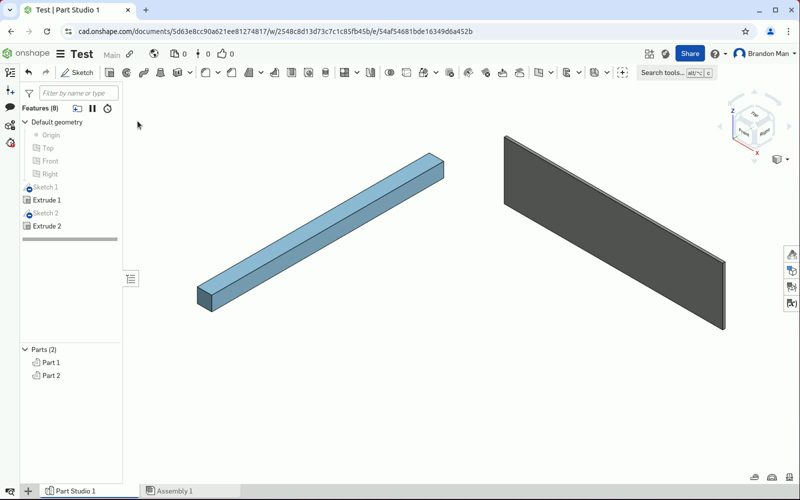
mouse_move(73, 189)
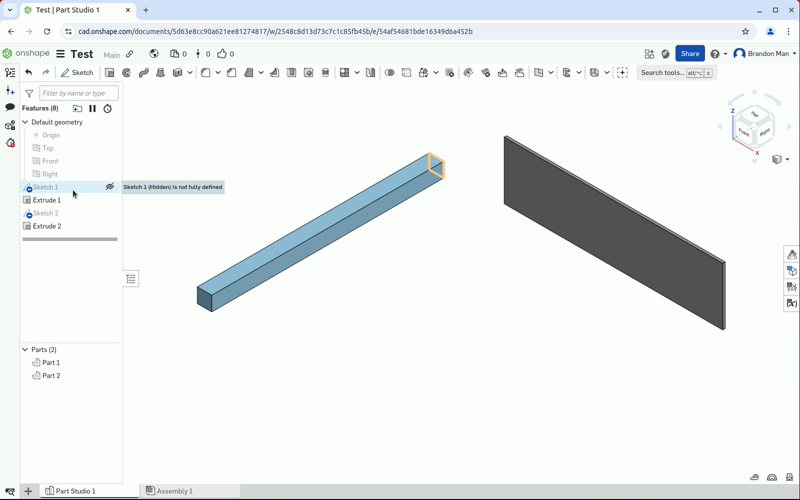
click(73, 189)